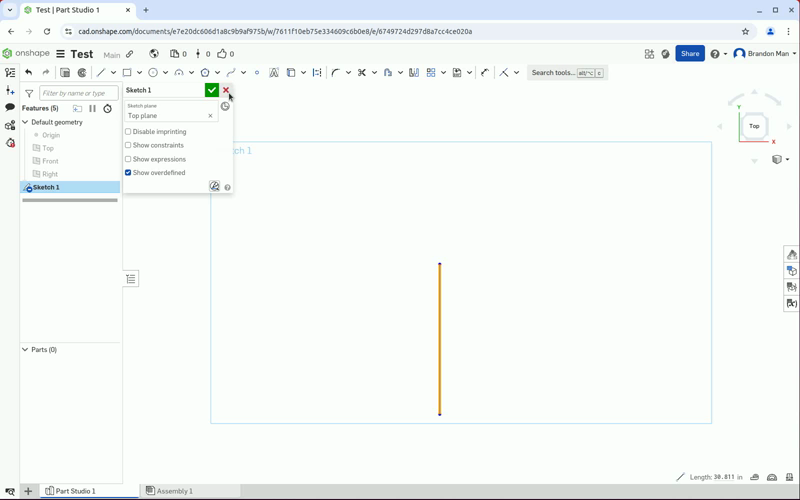
key(shift+h)
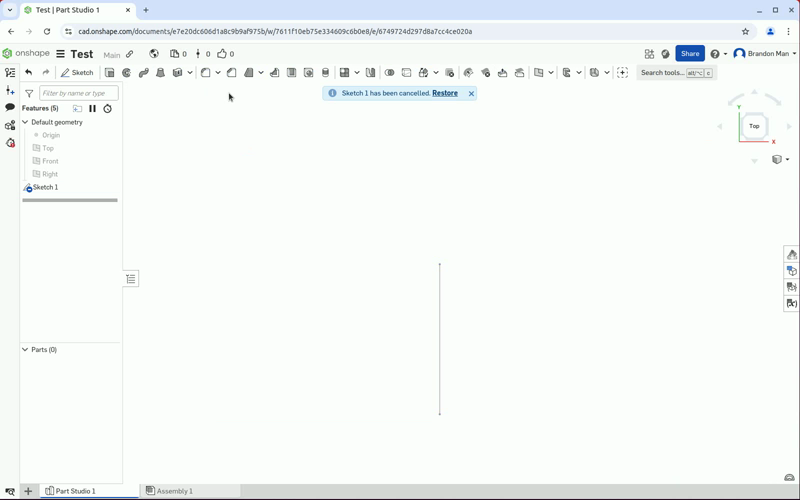
key(shift+s)
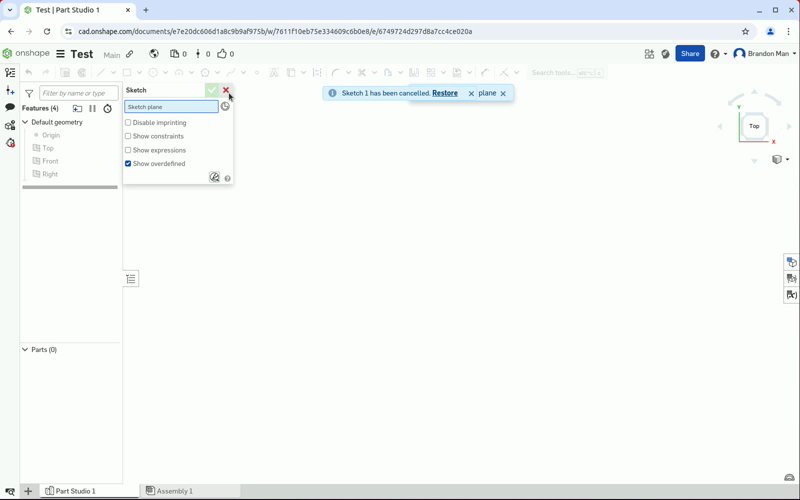
mouse_move(73, 150)
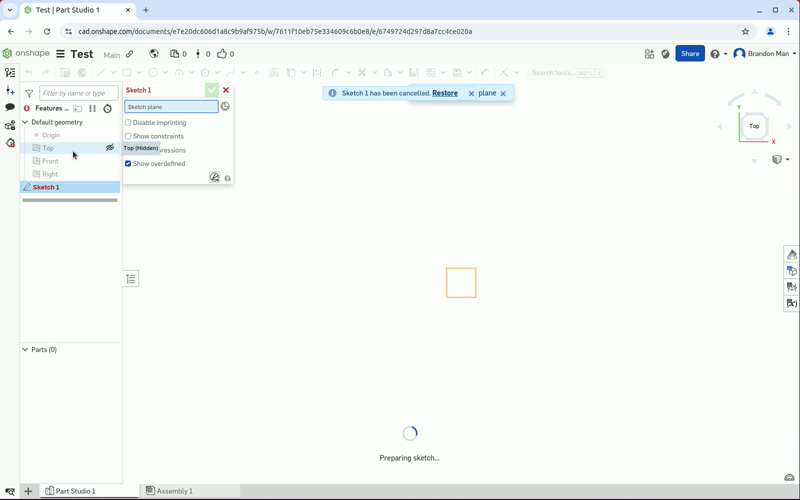
click(73, 150)
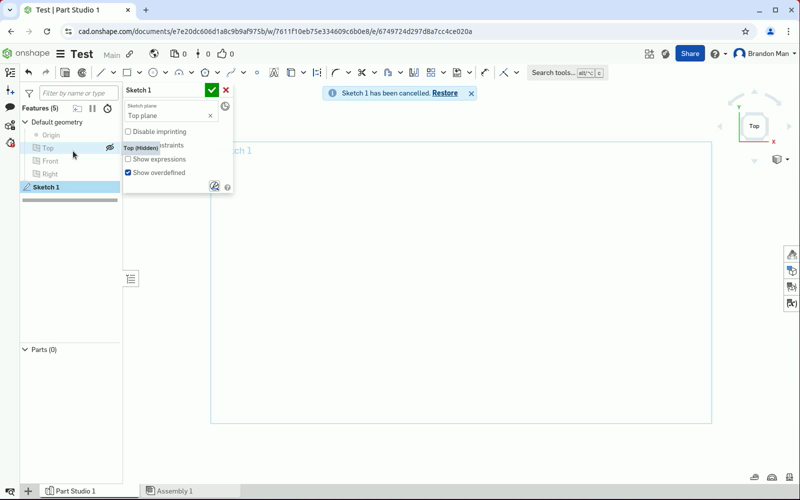
mouse_move(73, 352)
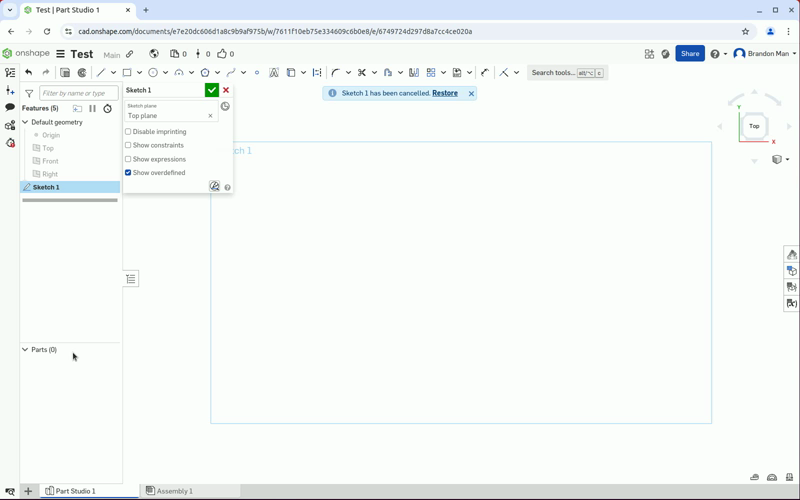
key(y)
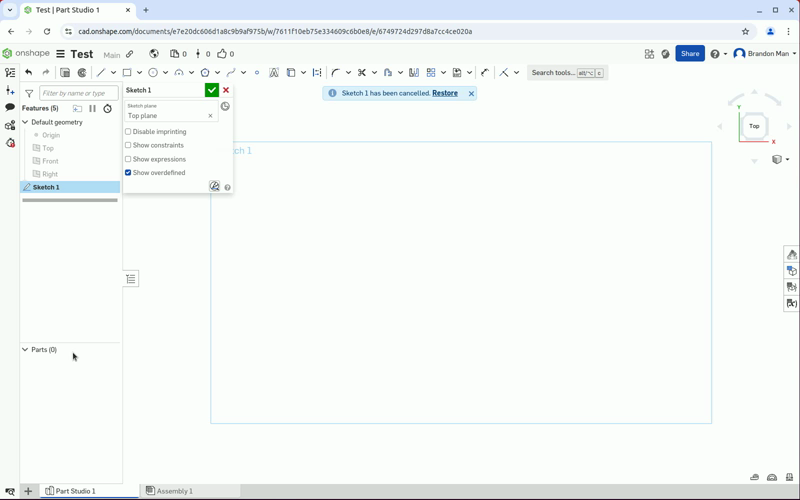
key(c)
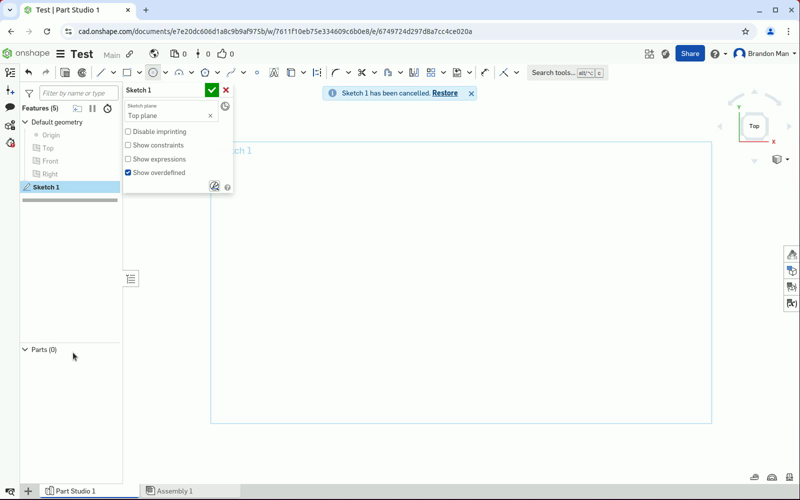
key_down(shift)
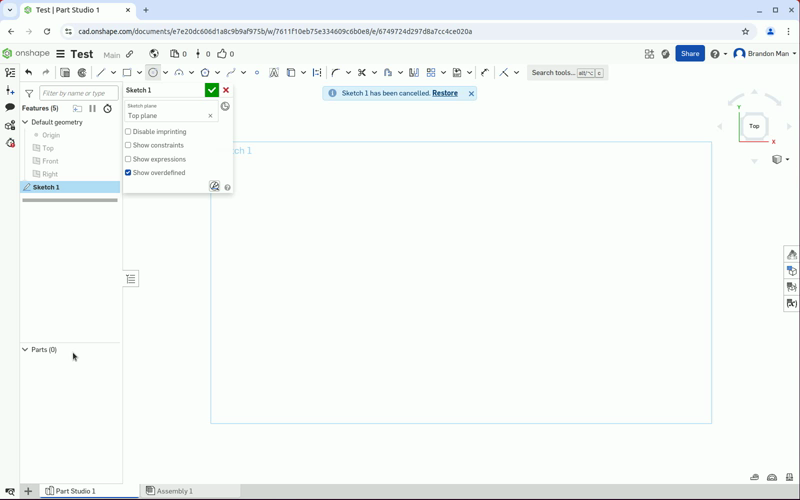
mouse_move(461, 282)
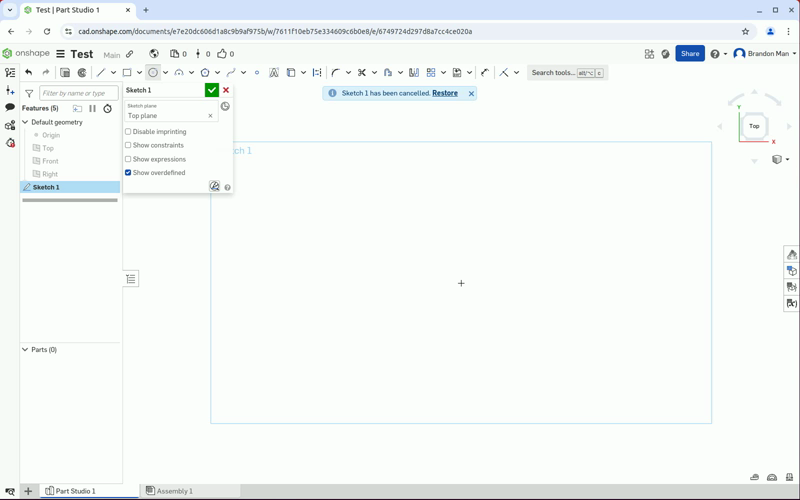
click(461, 282)
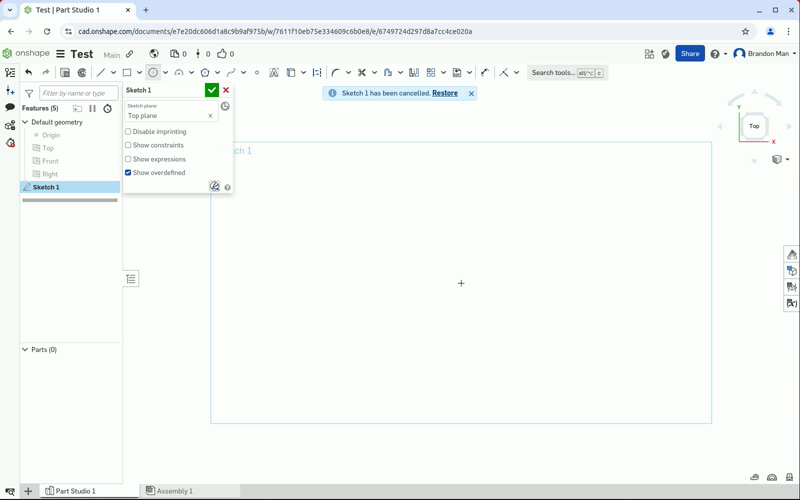
key_up(shift)
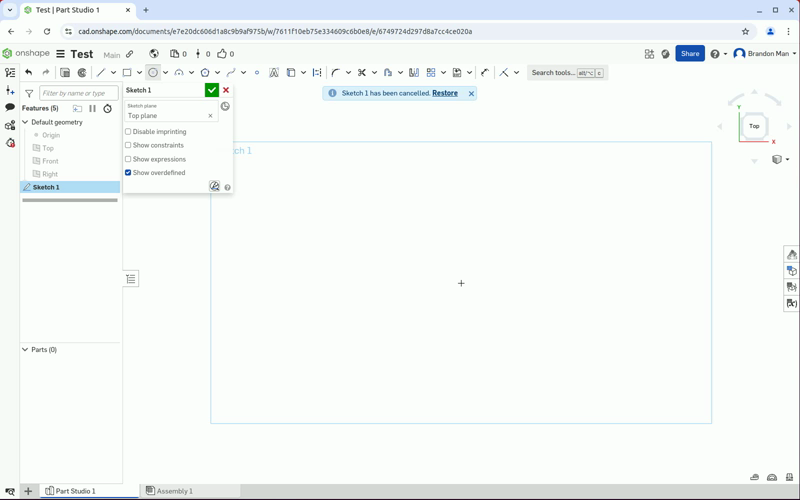
mouse_move(470, 282)
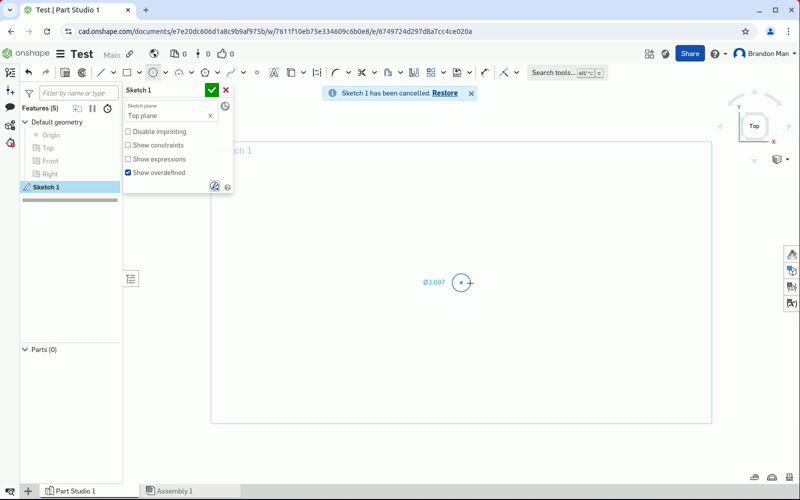
click(470, 282)
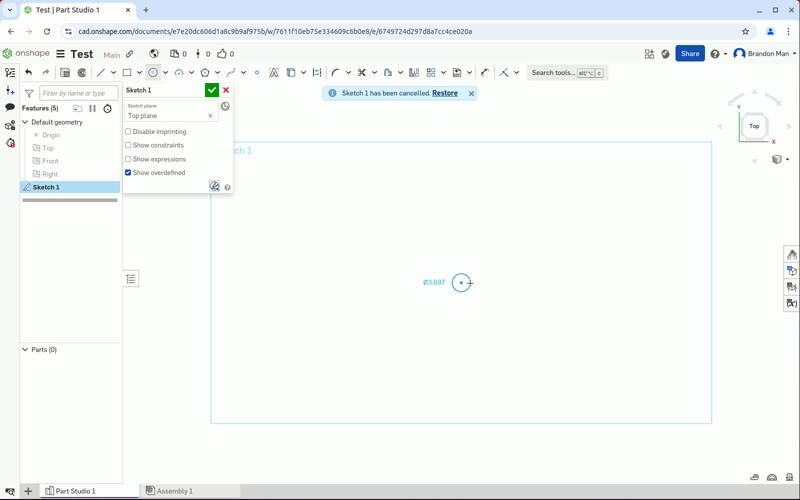
key(esc)
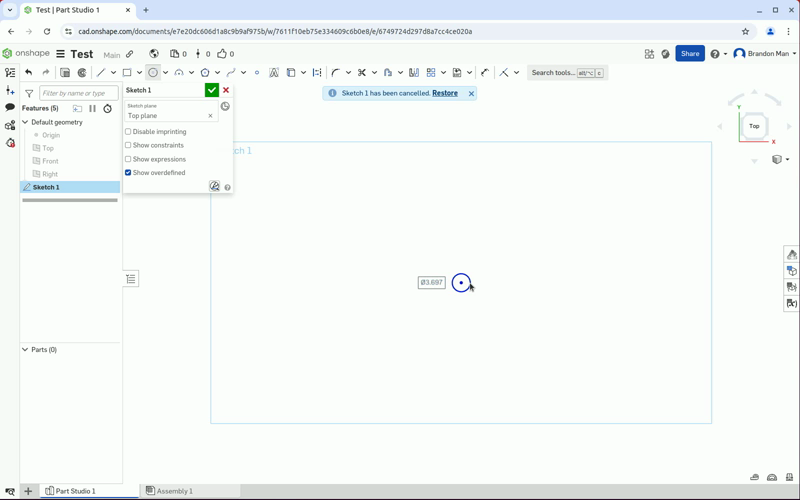
mouse_move(464, 277)
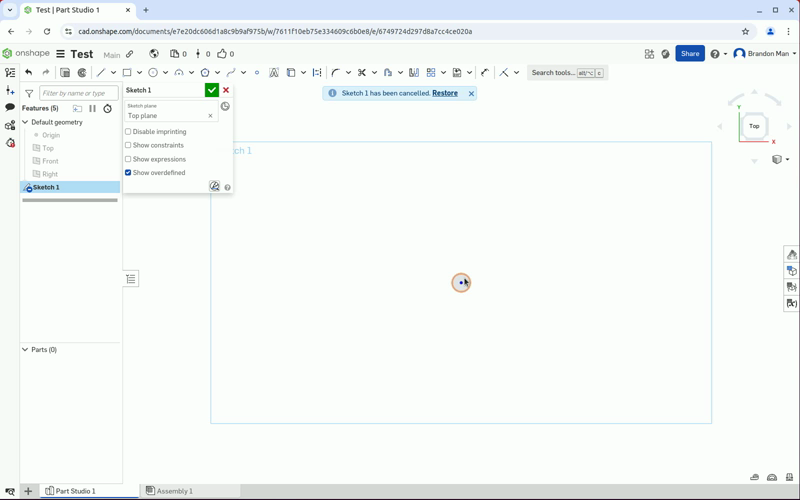
scroll(6)
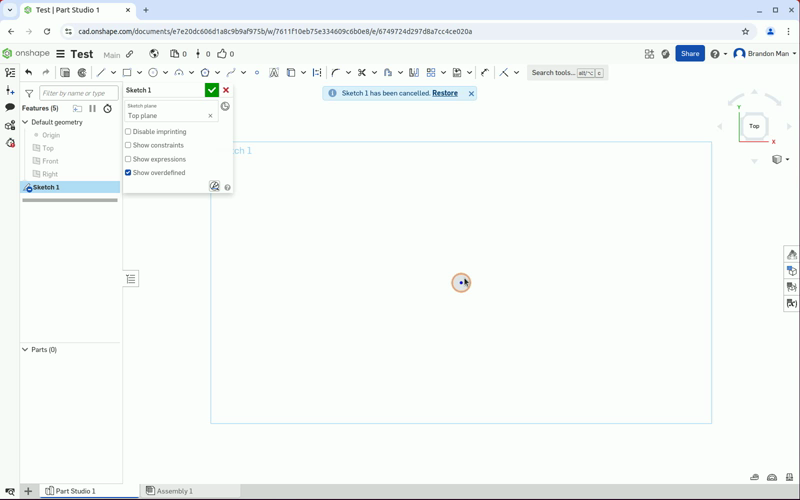
scroll(6)
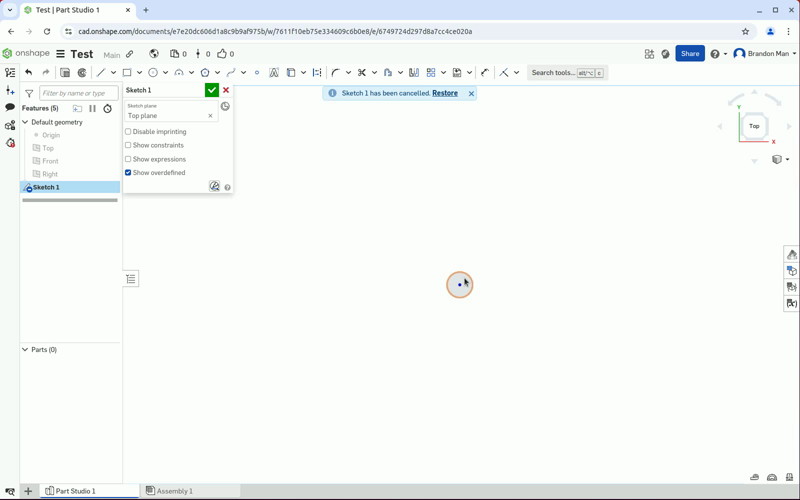
scroll(6)
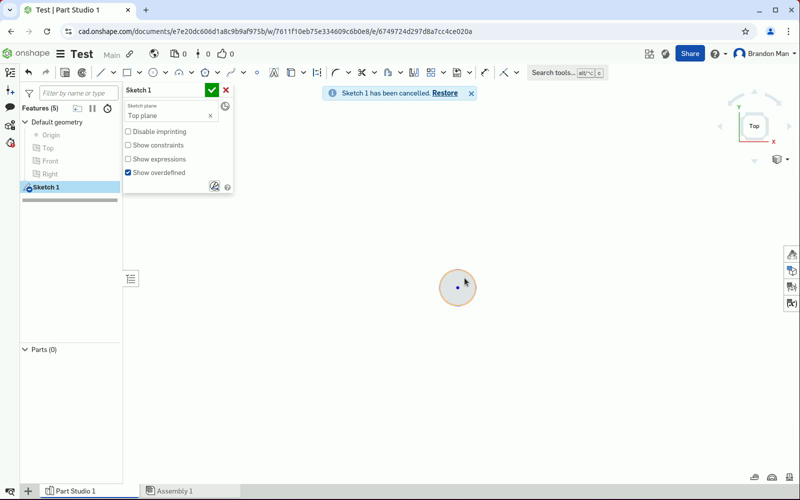
scroll(6)
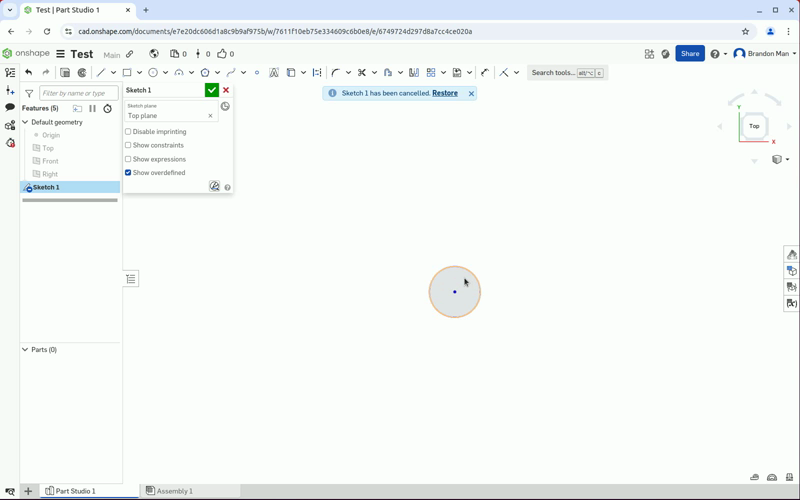
scroll(6)
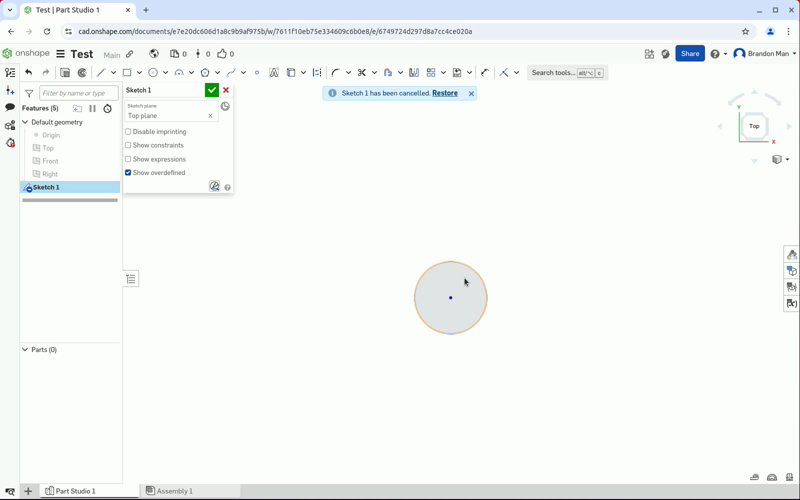
scroll(6)
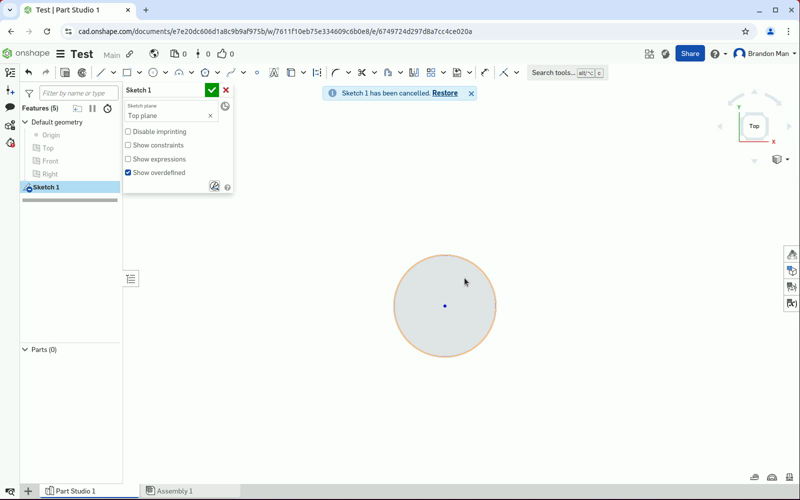
scroll(6)
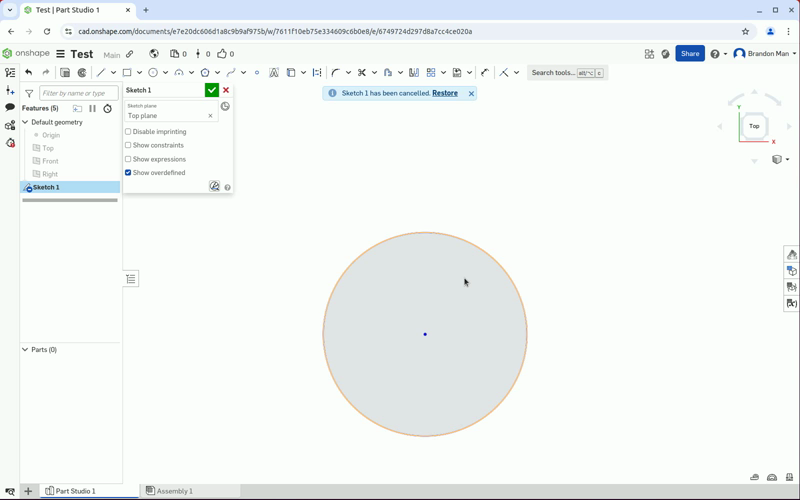
click(464, 277)
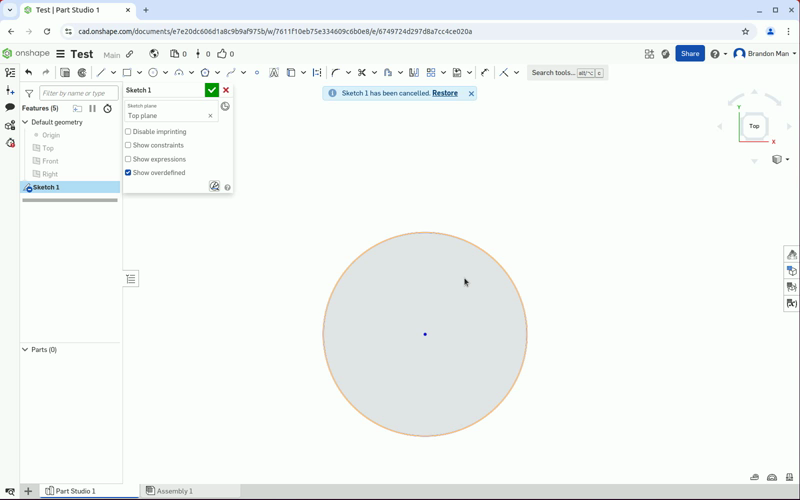
scroll(-6)
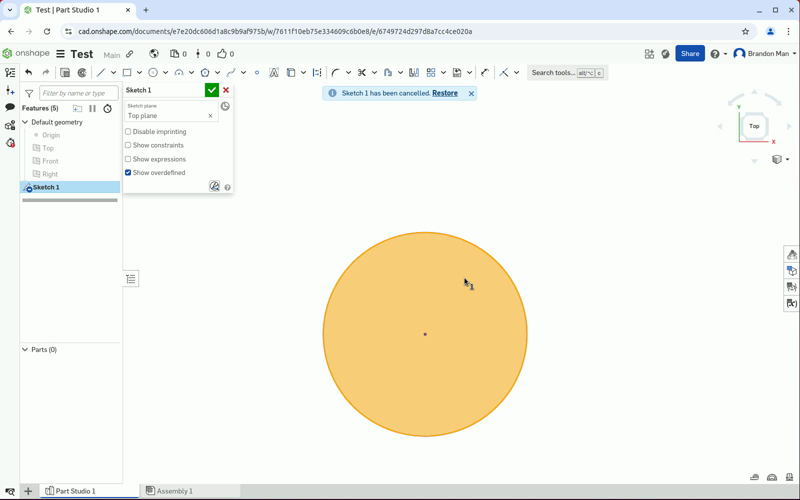
scroll(-6)
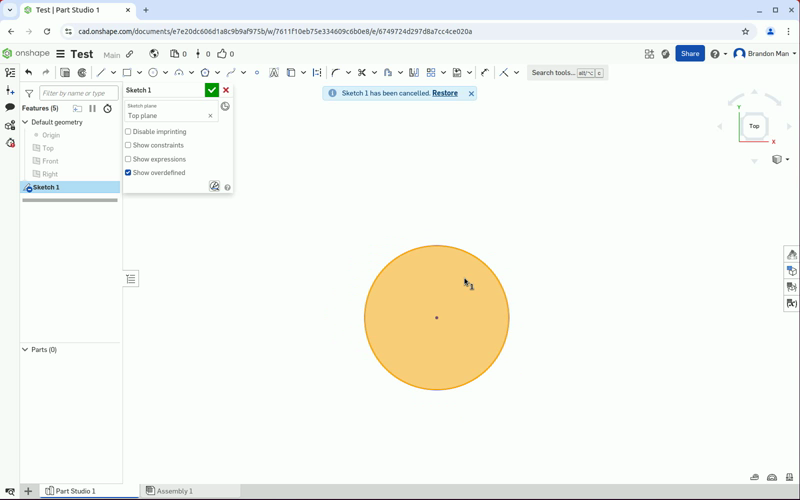
scroll(-6)
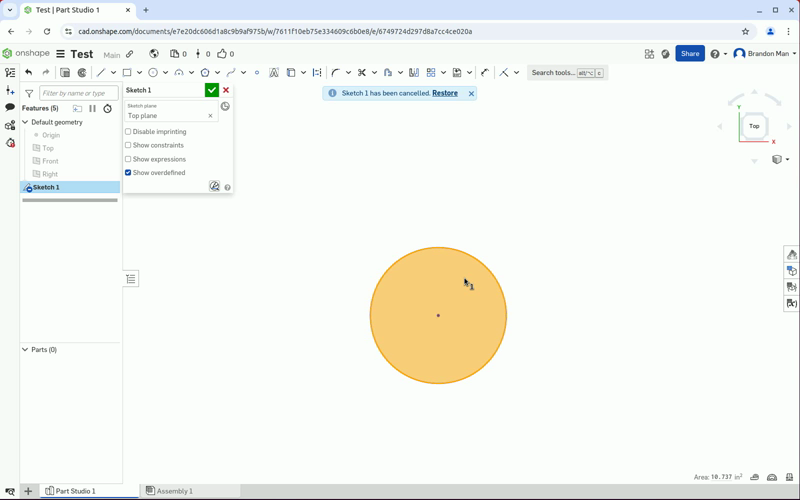
scroll(-6)
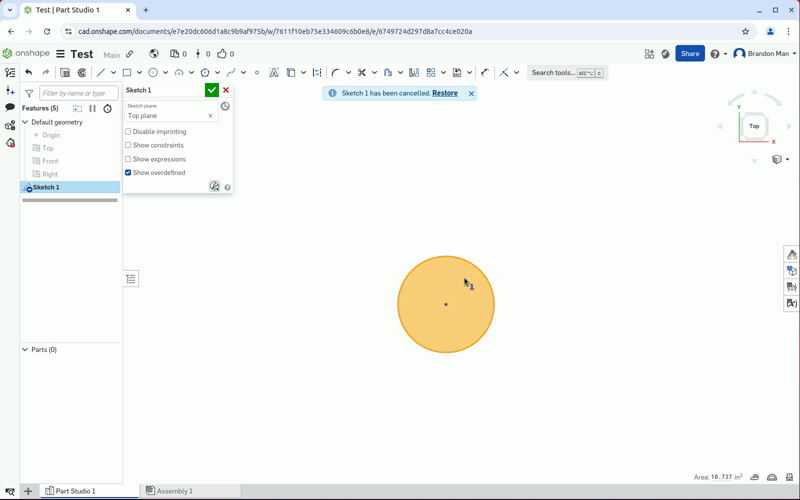
scroll(-6)
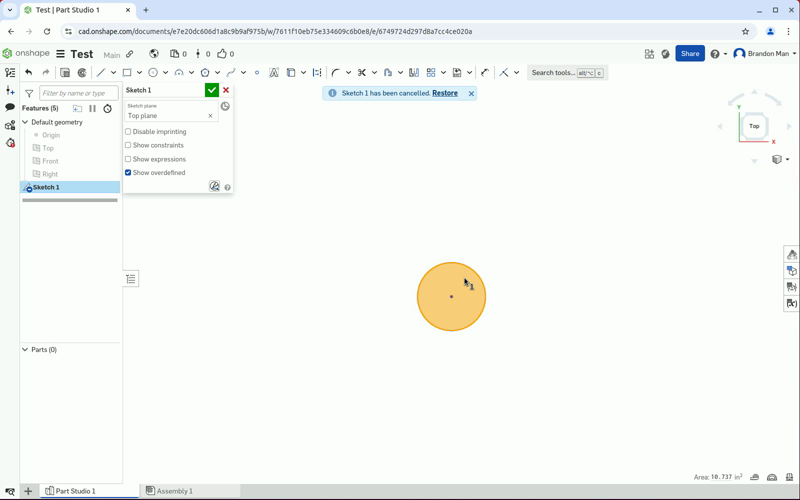
scroll(-6)
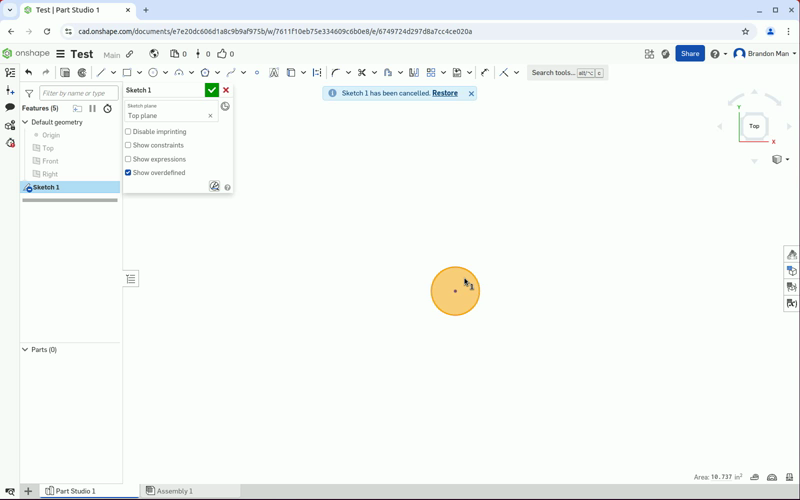
scroll(-6)
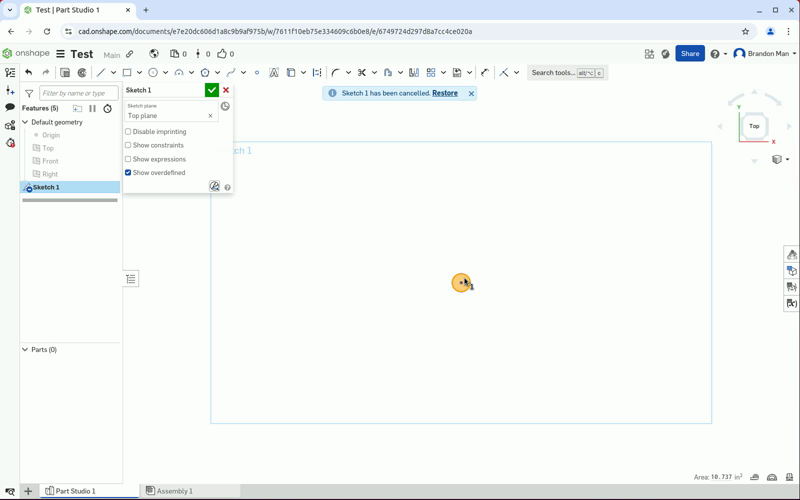
mouse_move(73, 352)
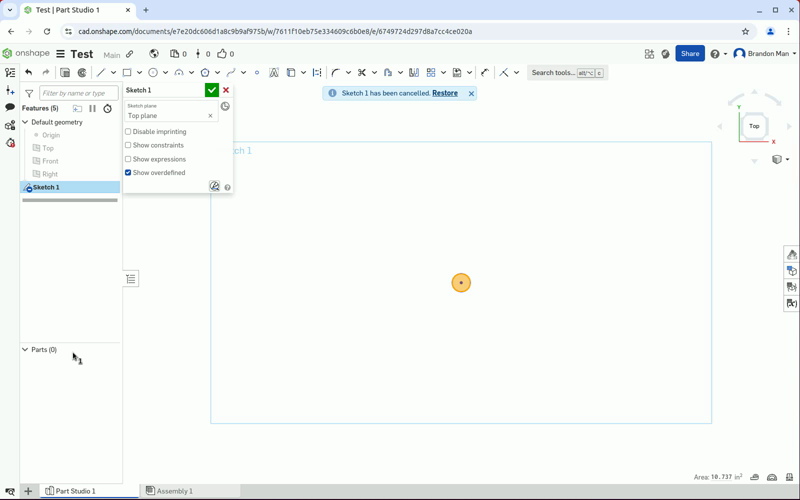
key(shift+y)
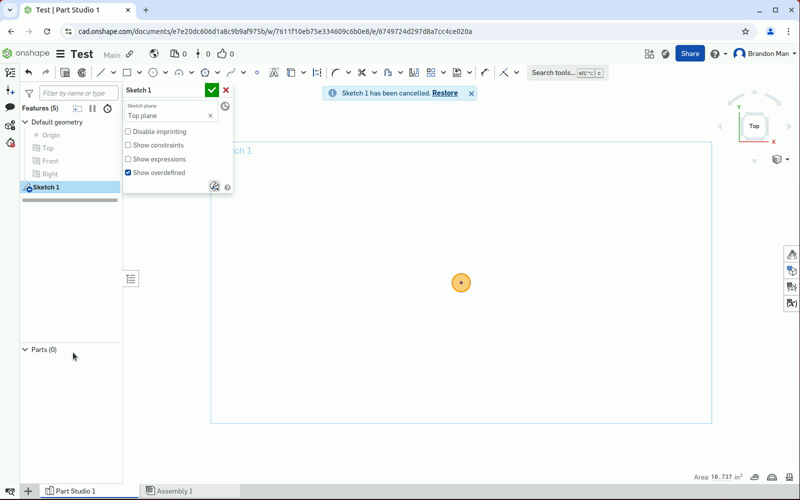
key(shift+e)
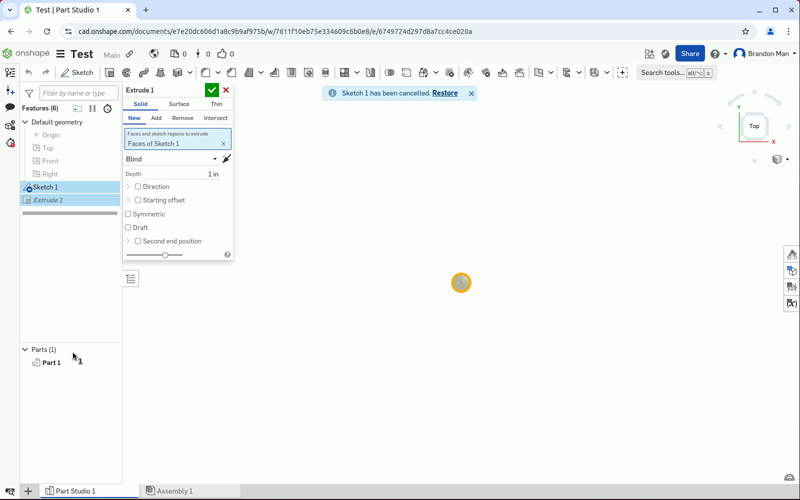
mouse_move(143, 106)
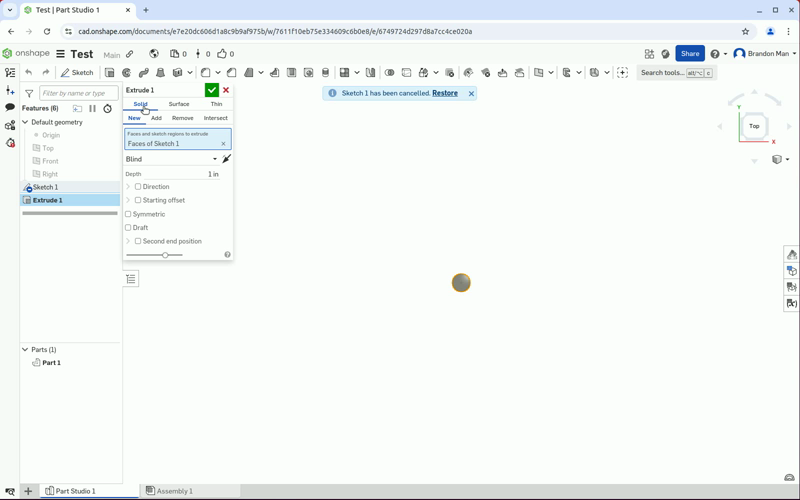
click(143, 106)
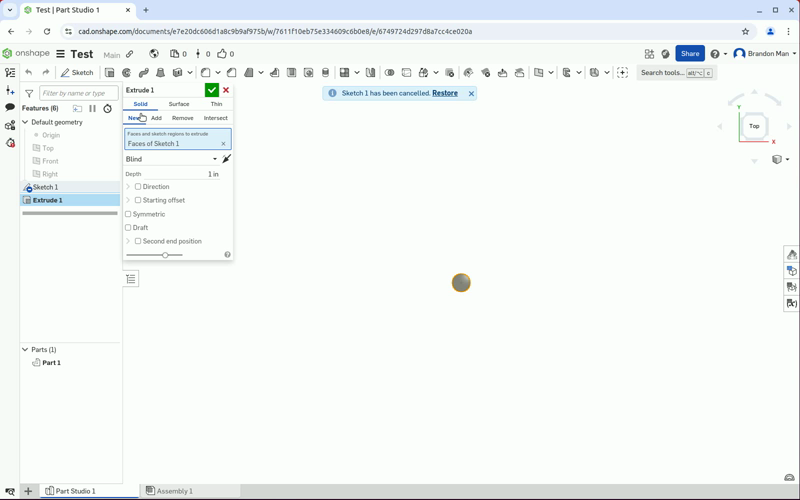
mouse_move(137, 120)
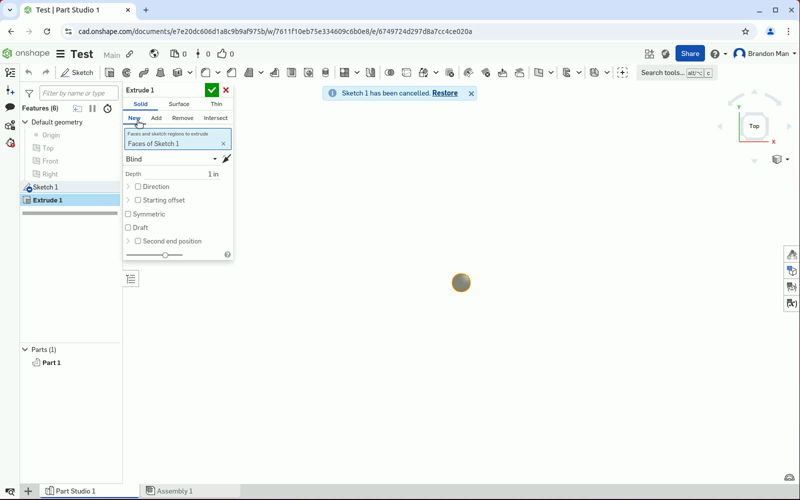
click(137, 120)
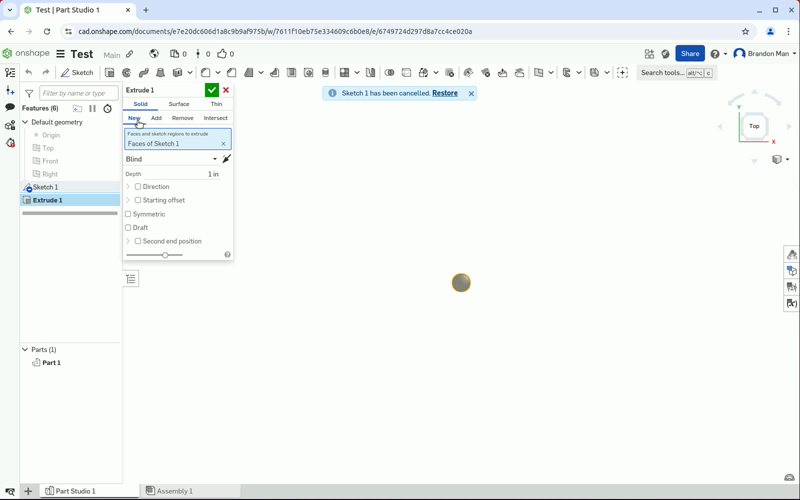
key(tab, 4)
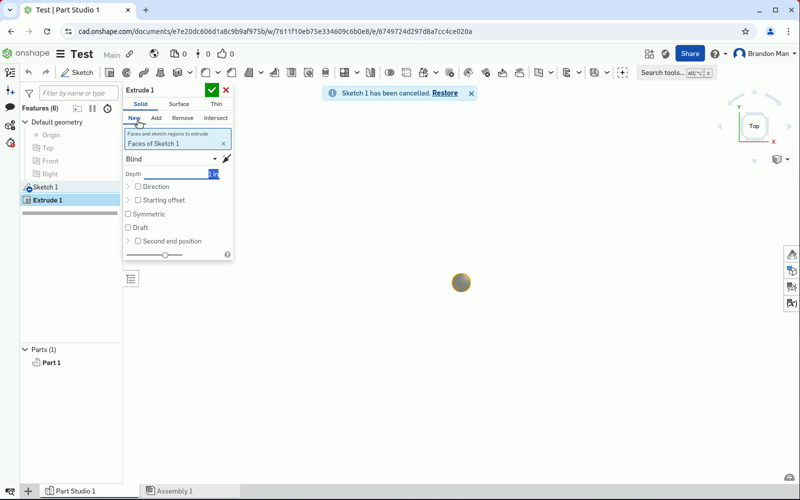
text(-23.108)
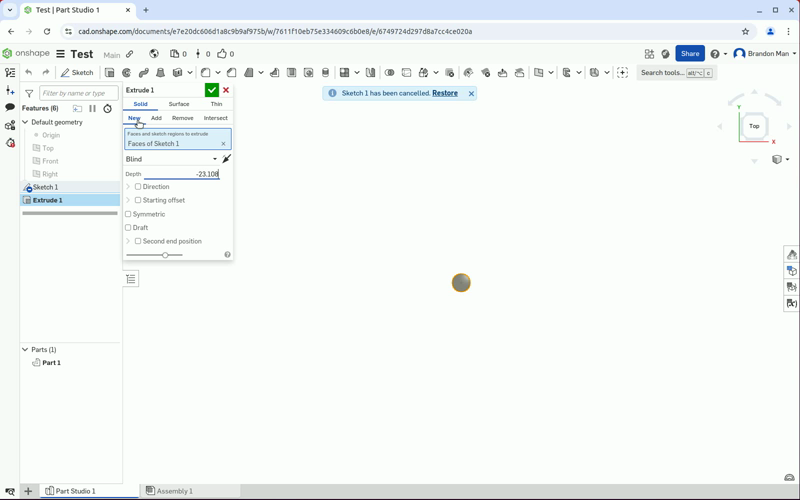
key(enter)
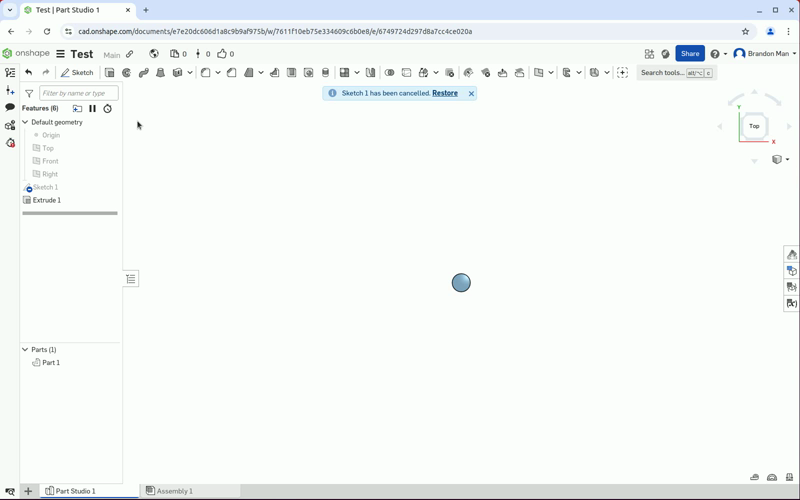
key(shift+h)
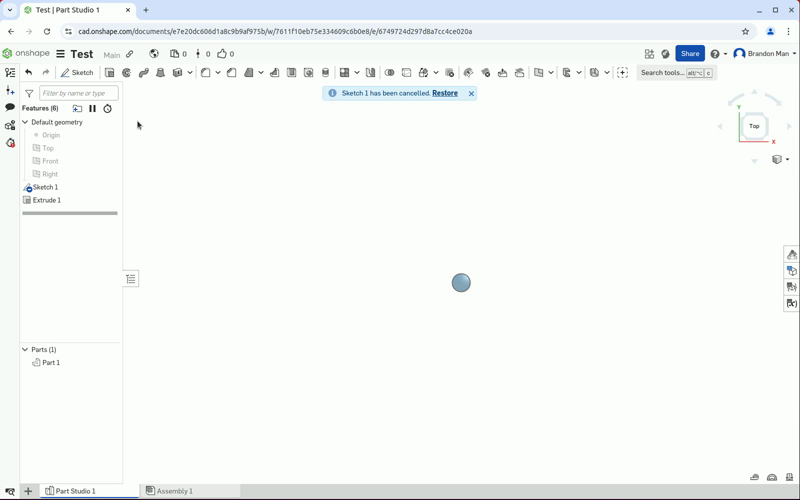
key(shift+h)
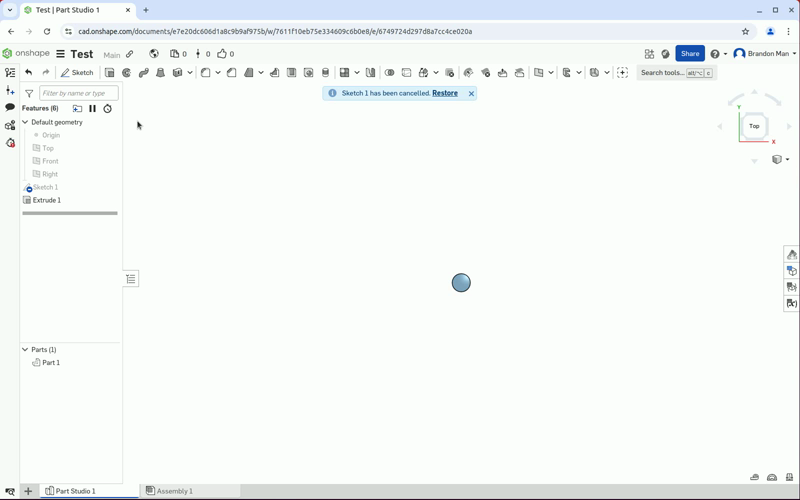
mouse_move(73, 189)
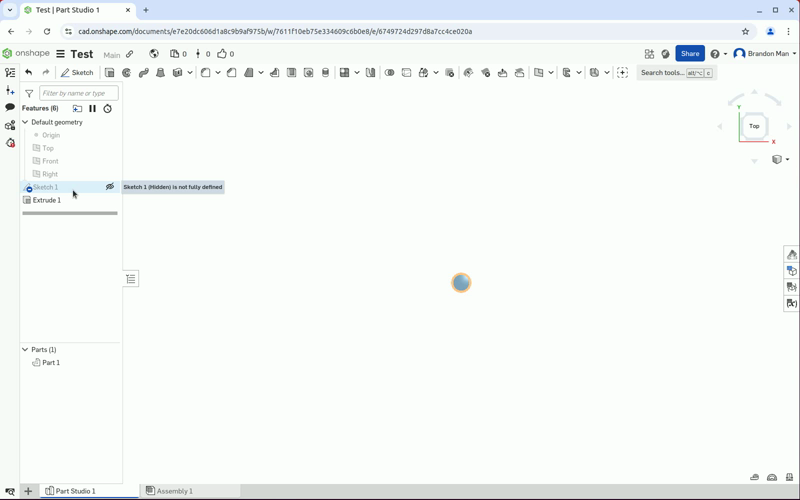
click(73, 189)
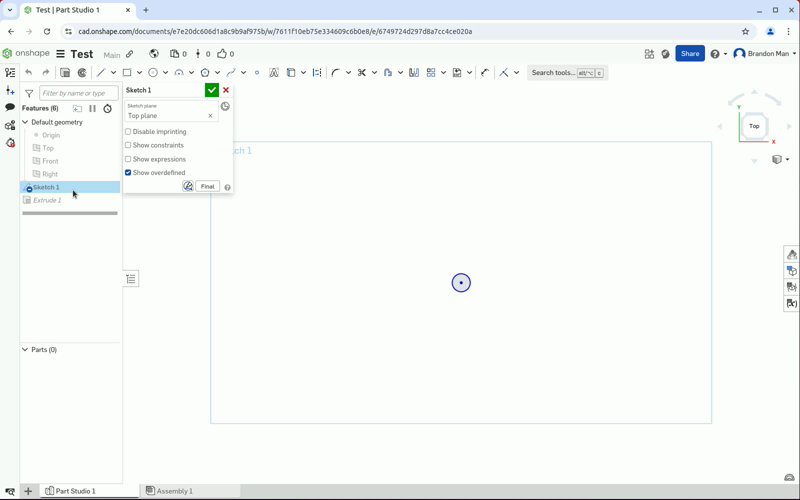
mouse_move(229, 92)
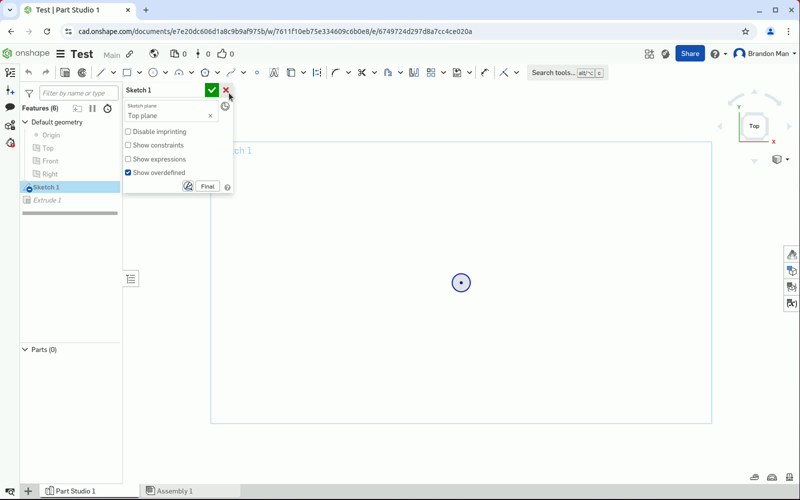
click(229, 92)
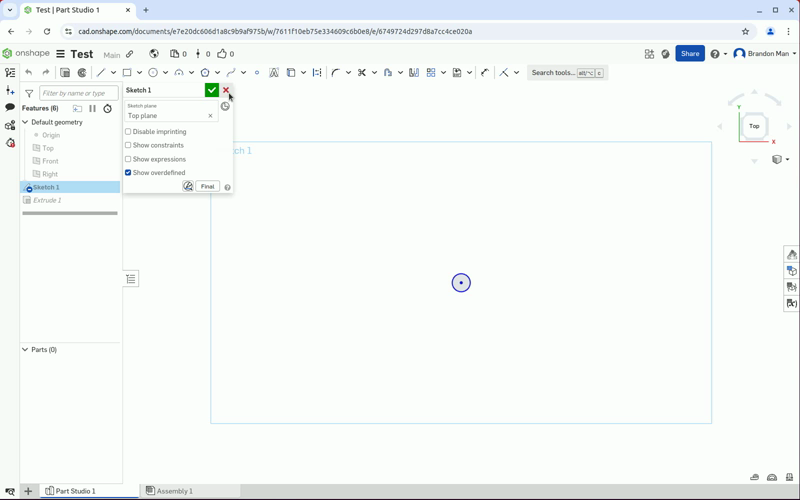
key(shift+s)
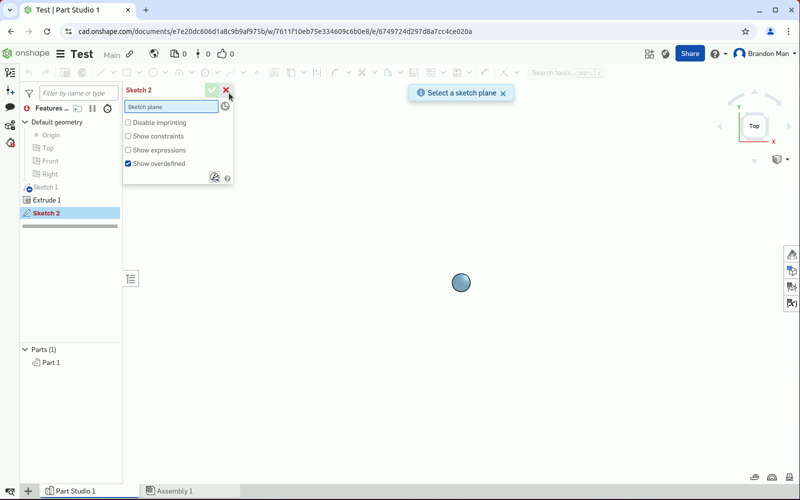
mouse_move(73, 150)
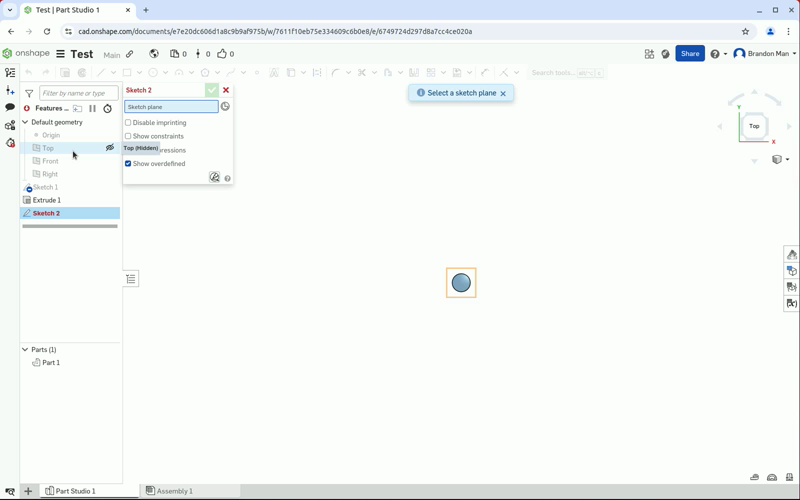
click(73, 150)
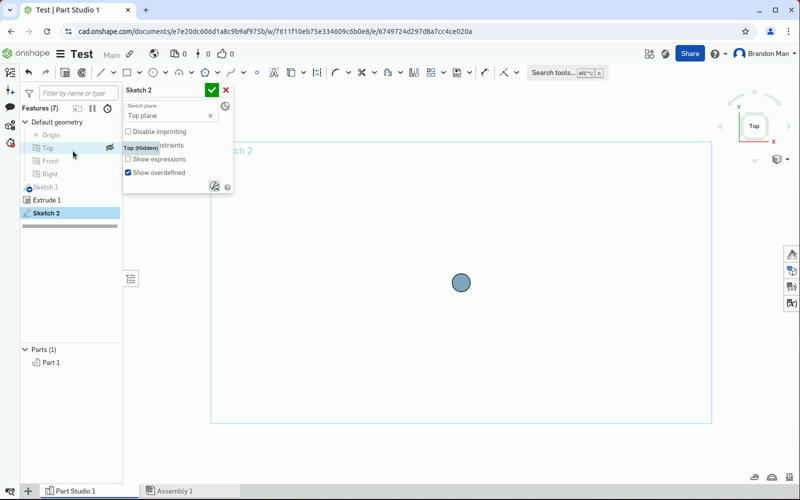
mouse_move(73, 352)
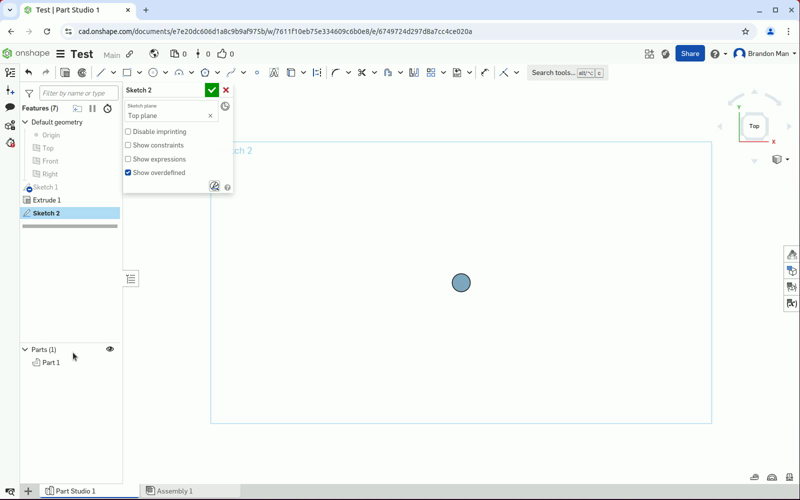
key(y)
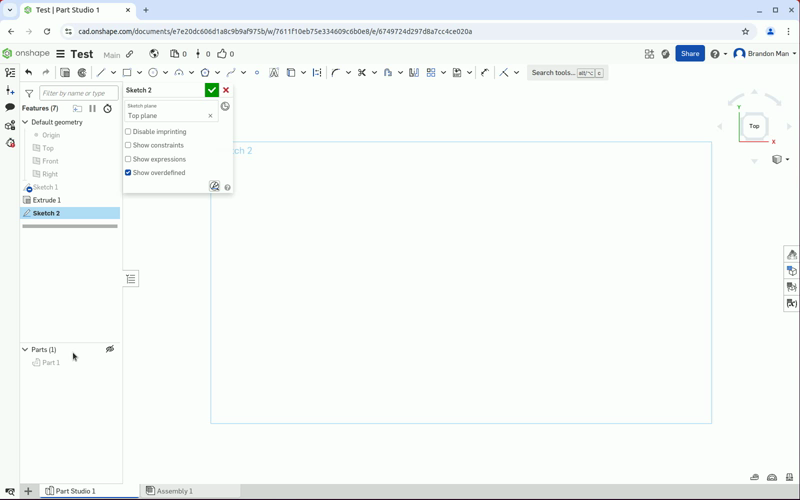
key(c)
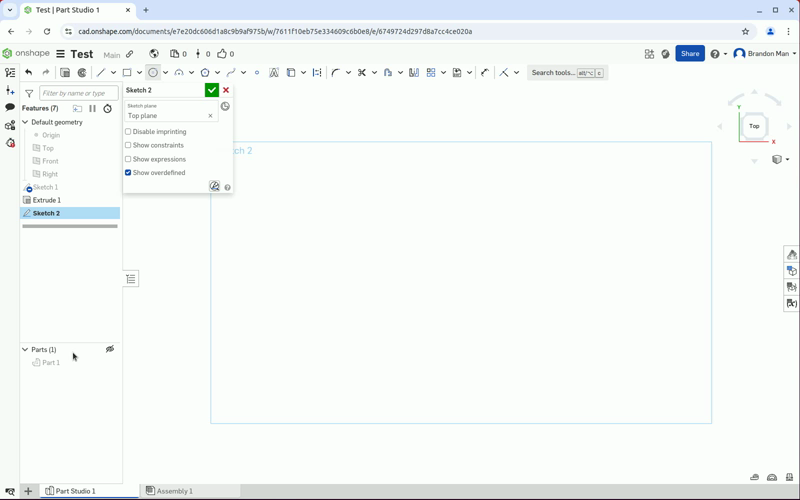
key_down(shift)
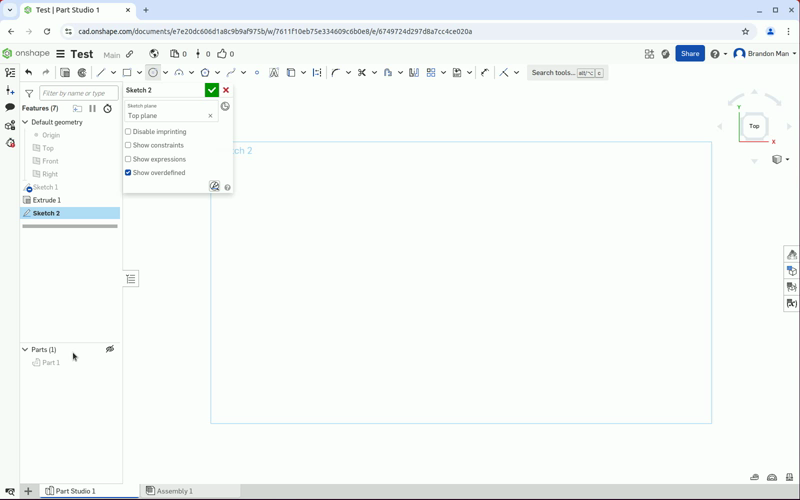
mouse_move(461, 282)
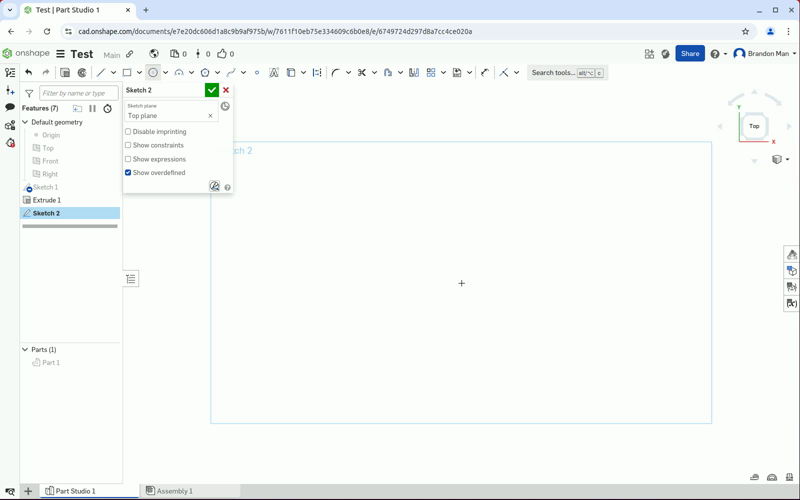
click(461, 282)
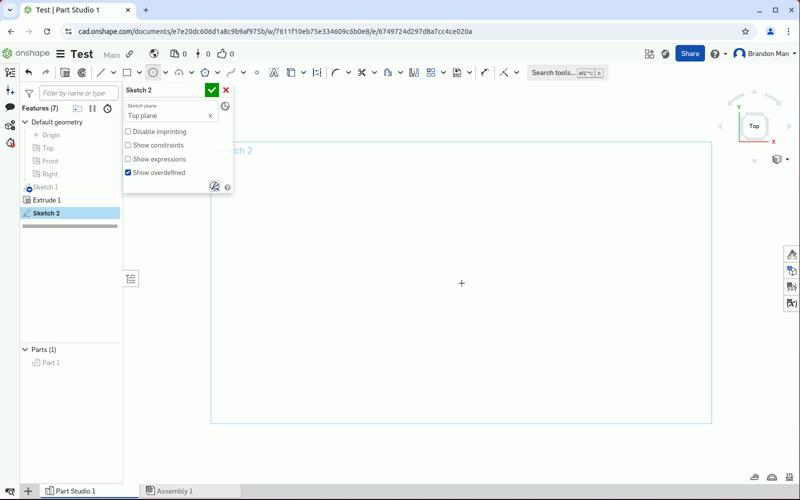
key_up(shift)
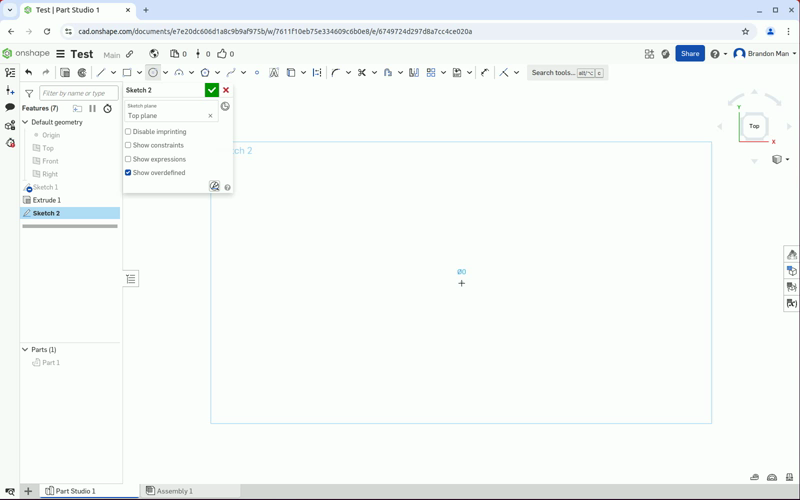
mouse_move(478, 282)
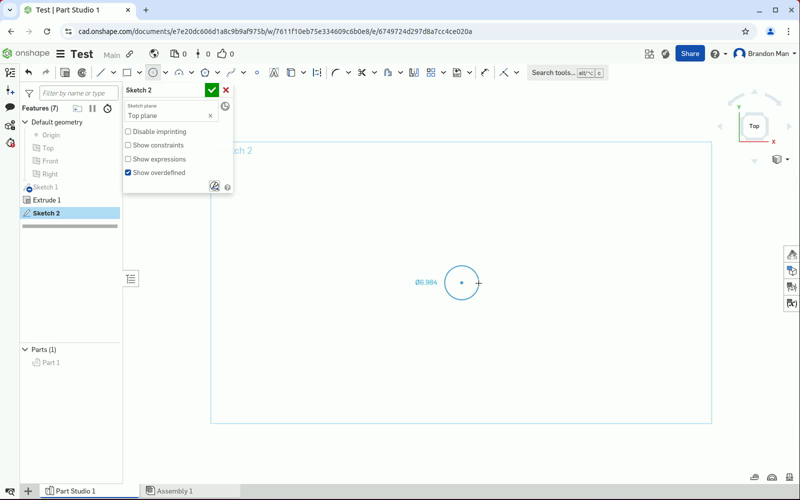
click(478, 282)
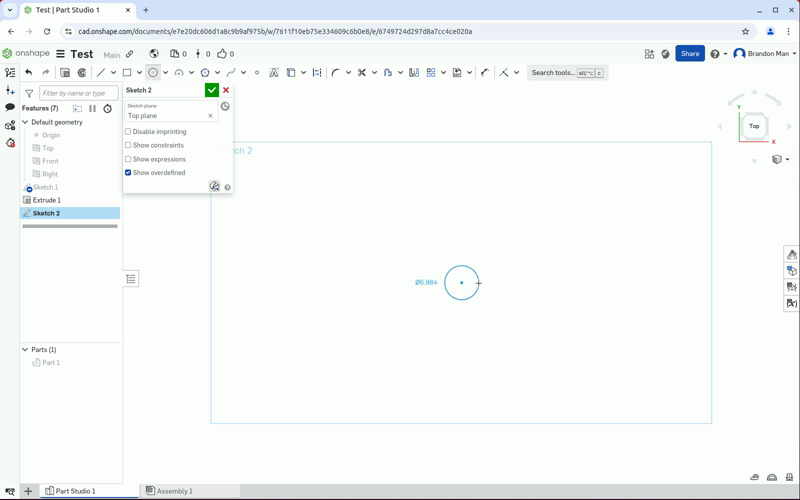
key(esc)
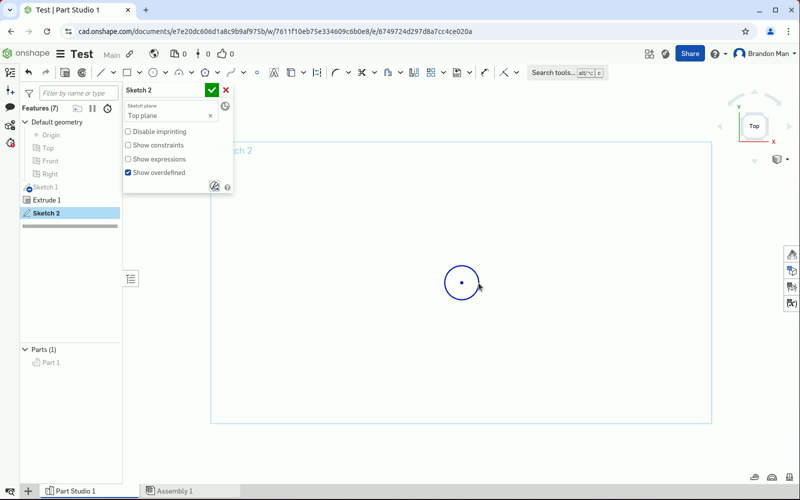
mouse_move(473, 272)
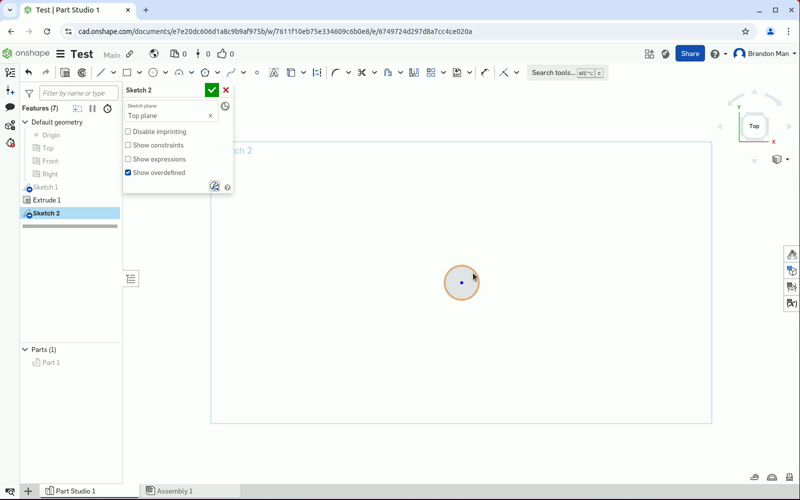
scroll(6)
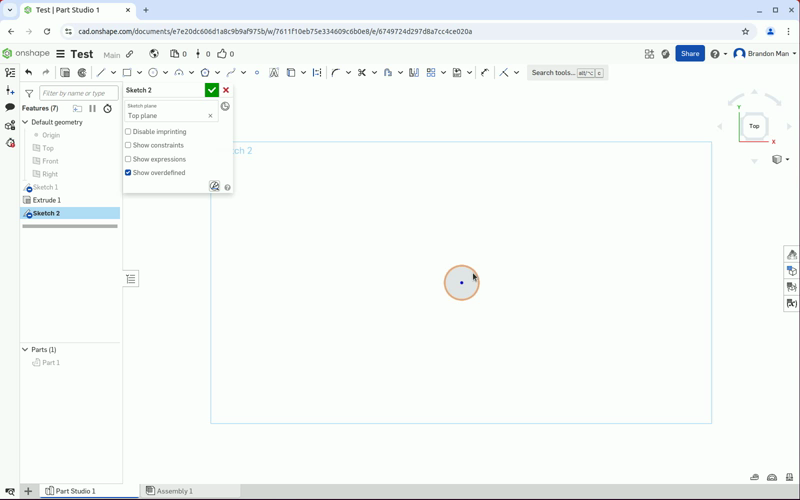
scroll(6)
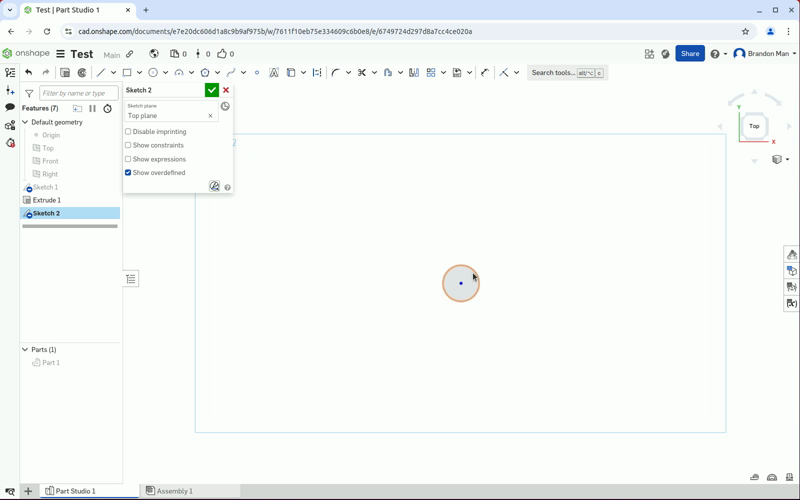
scroll(6)
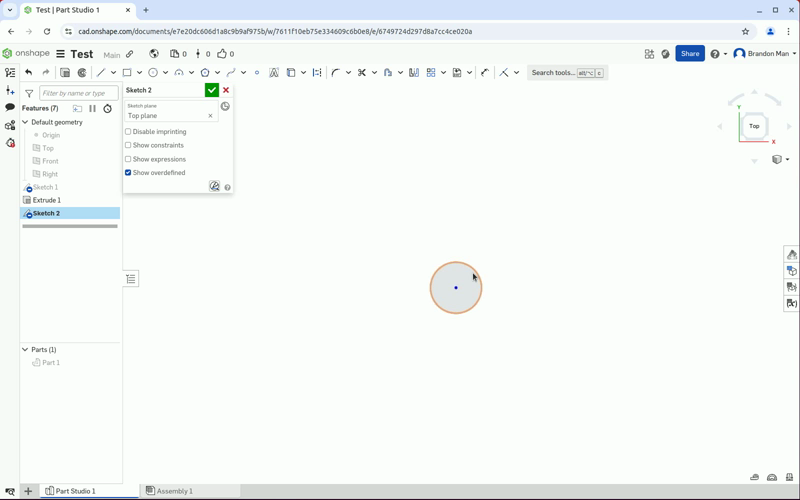
scroll(6)
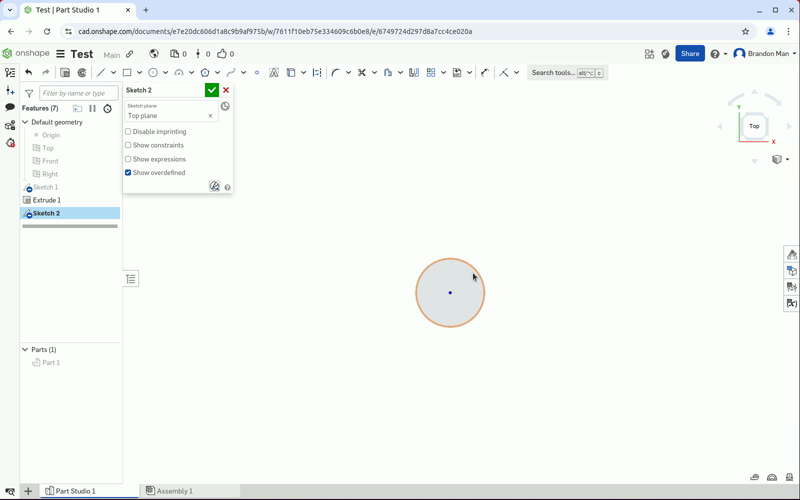
scroll(6)
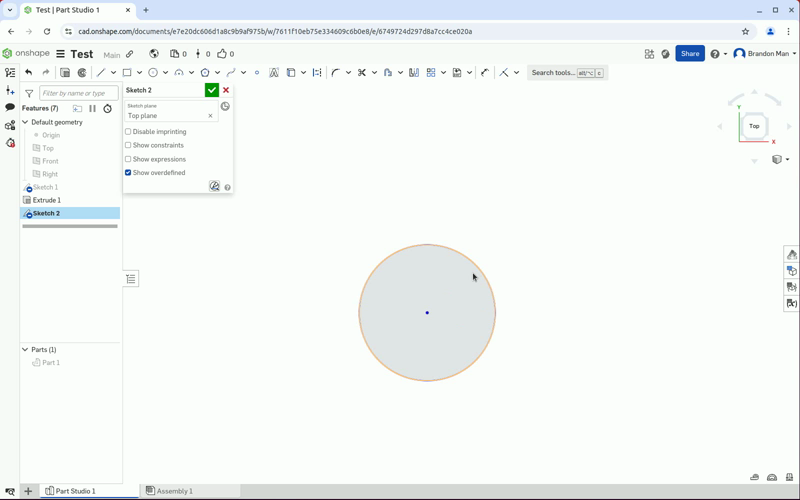
scroll(6)
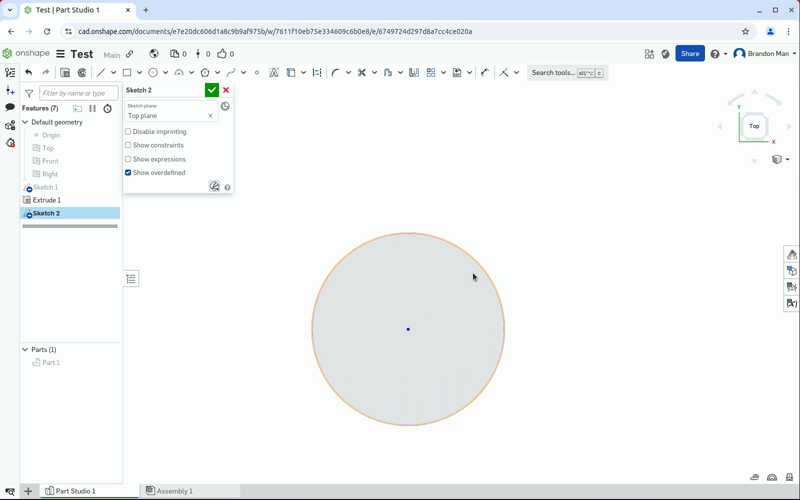
scroll(6)
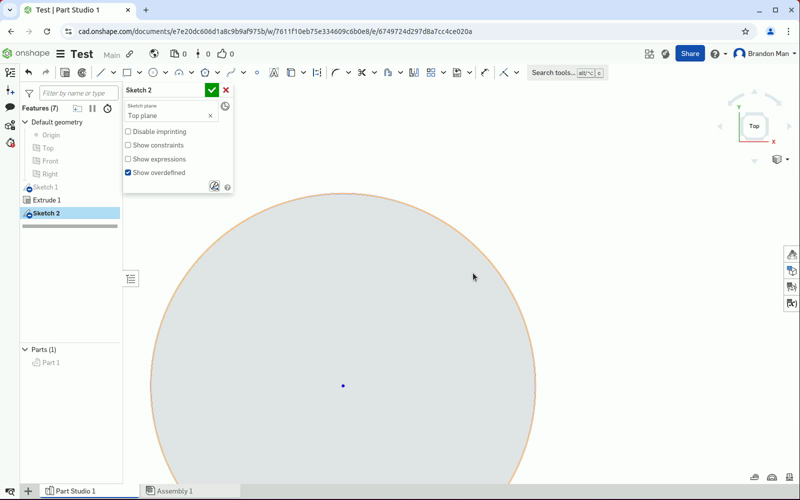
click(473, 272)
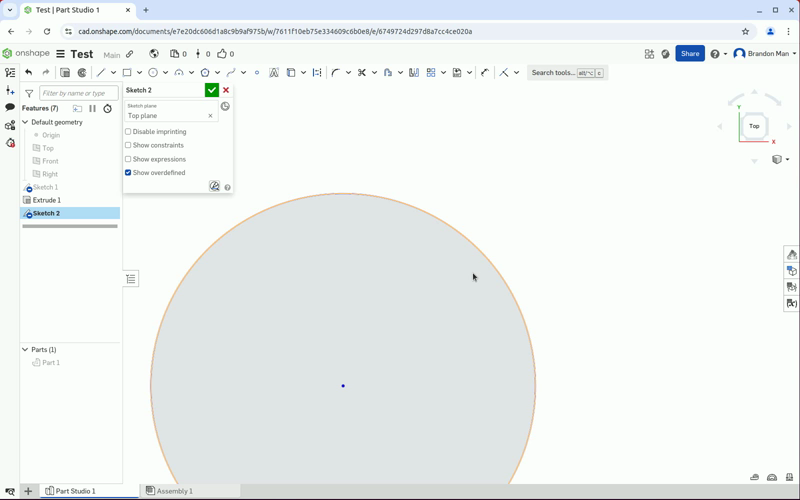
scroll(-6)
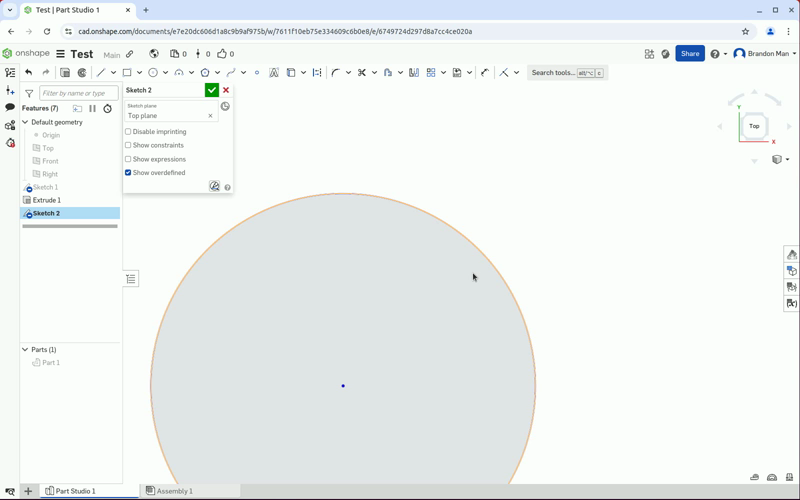
scroll(-6)
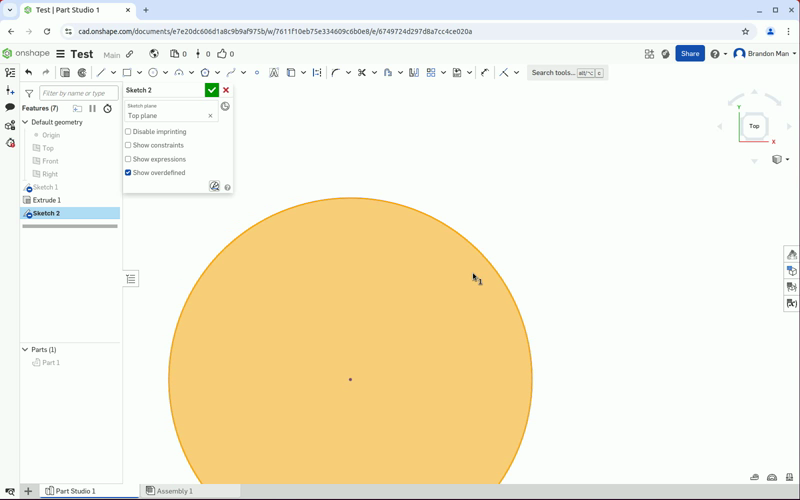
scroll(-6)
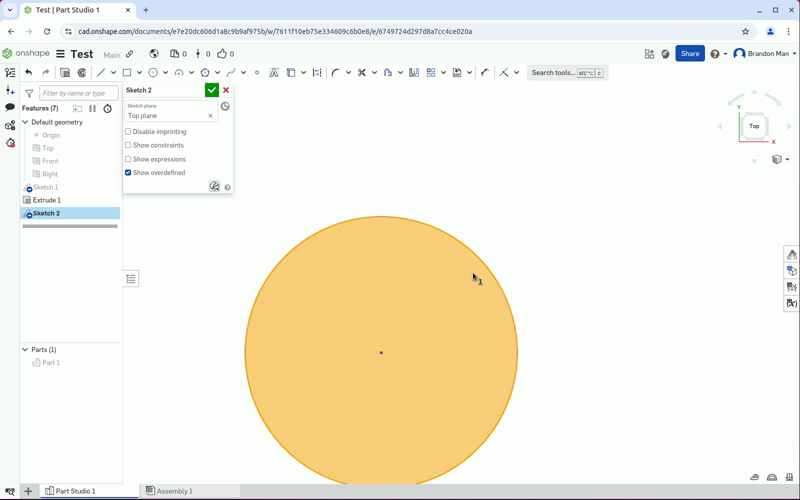
scroll(-6)
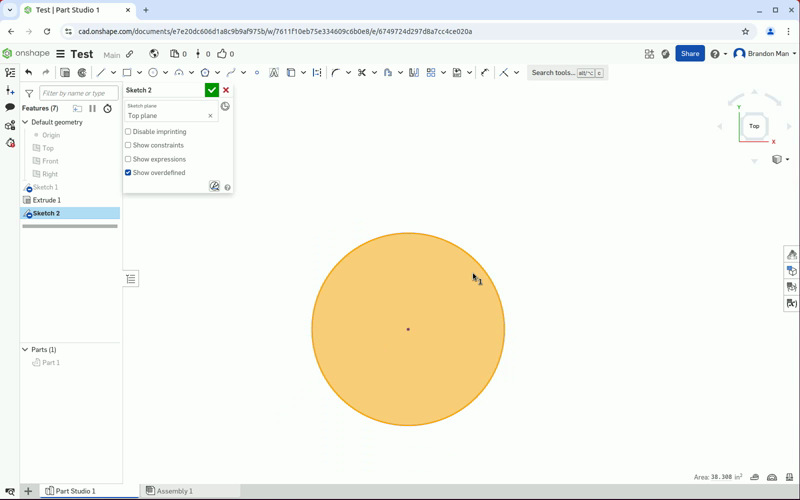
scroll(-6)
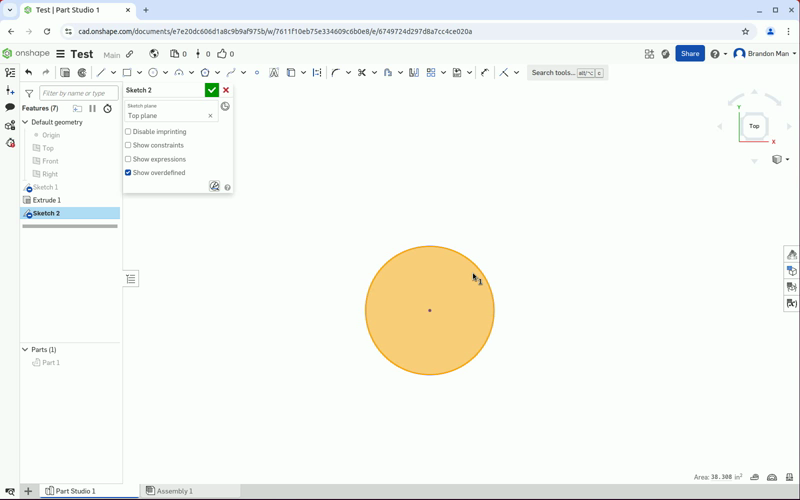
scroll(-6)
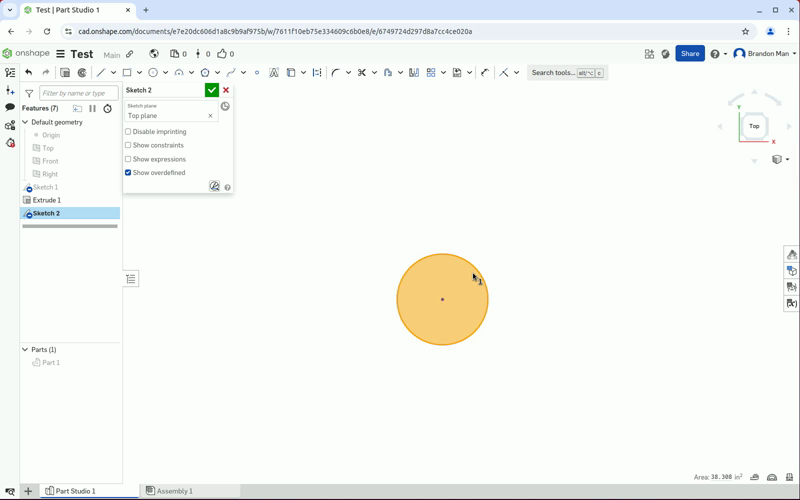
scroll(-6)
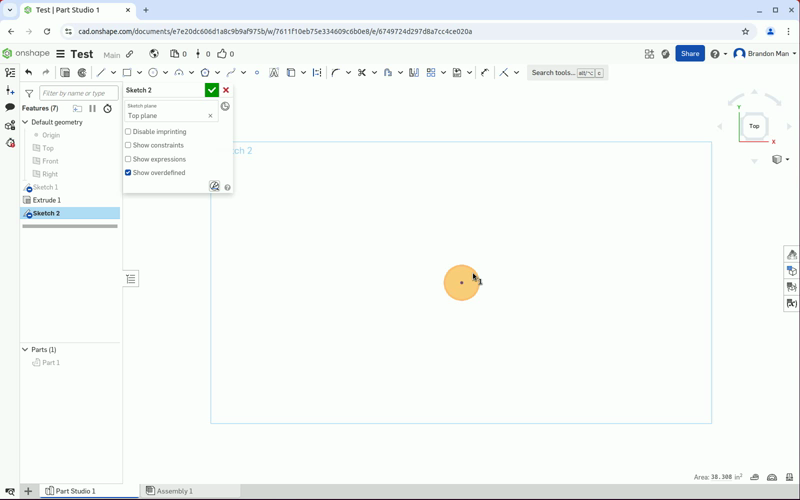
mouse_move(73, 352)
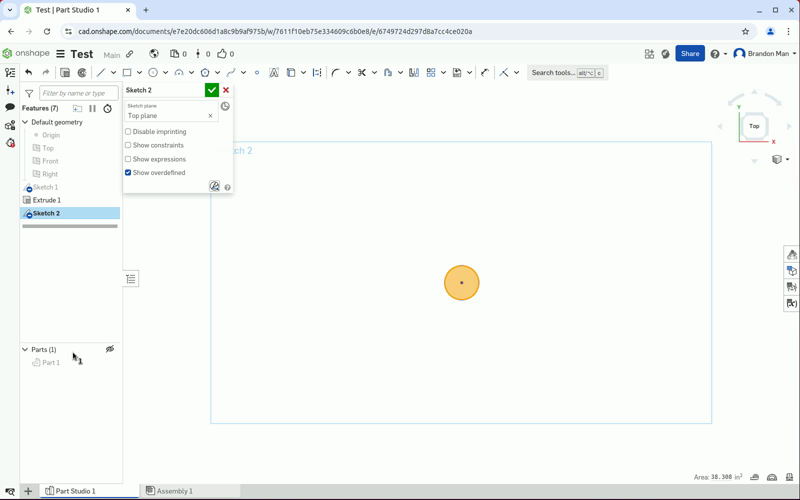
key(shift+y)
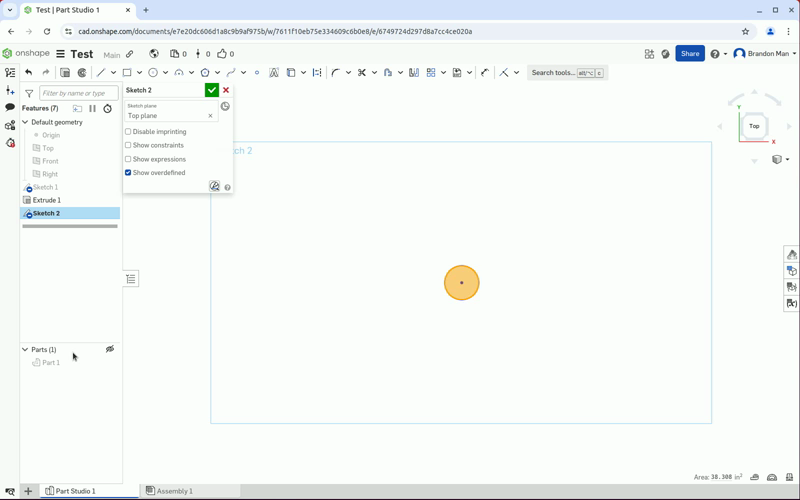
key(shift+e)
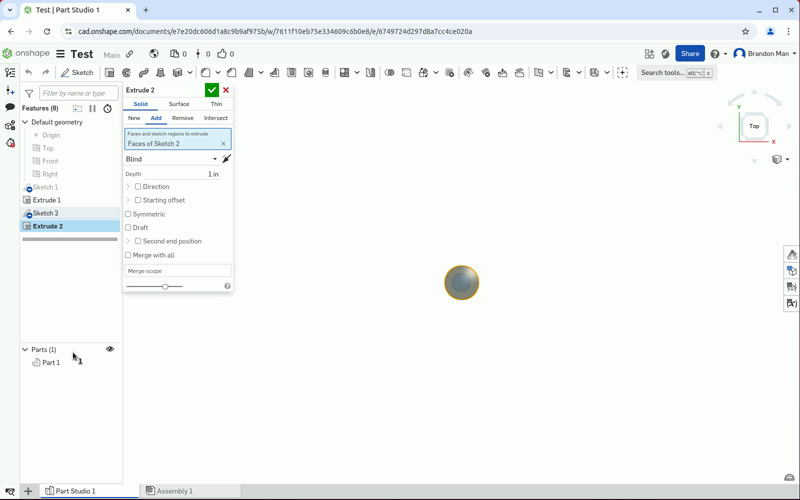
mouse_move(143, 106)
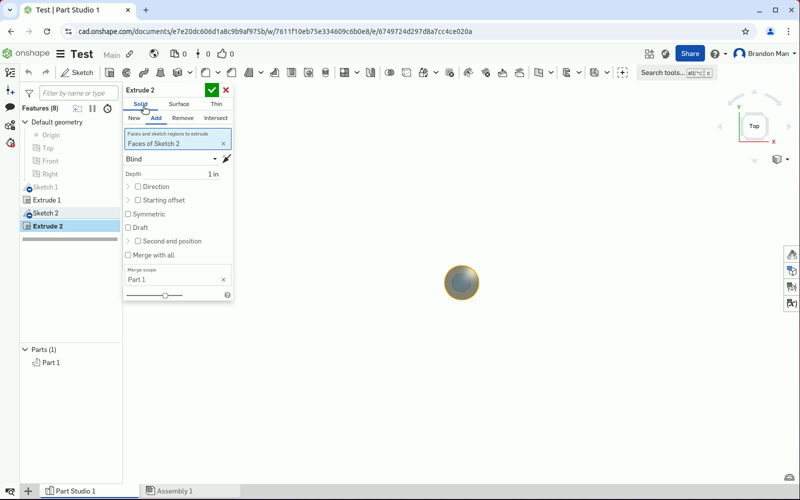
click(143, 106)
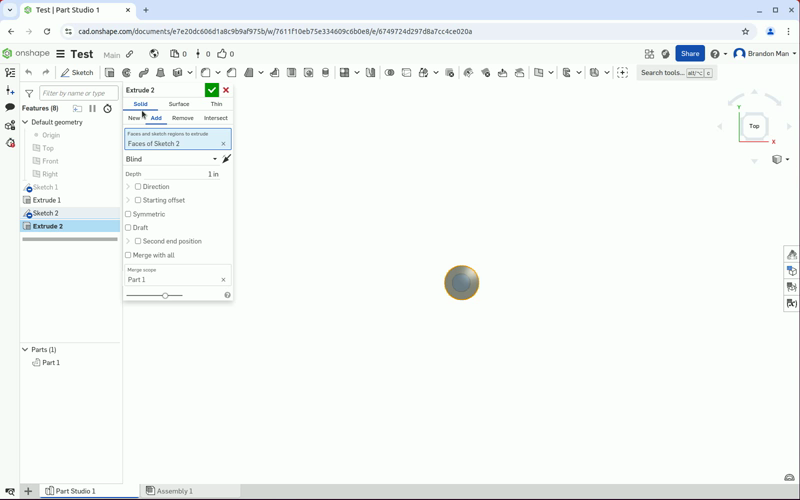
mouse_move(137, 120)
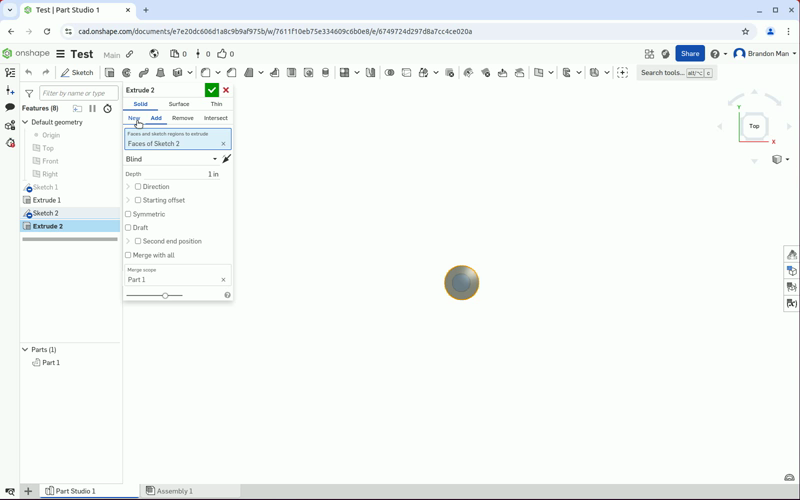
click(137, 120)
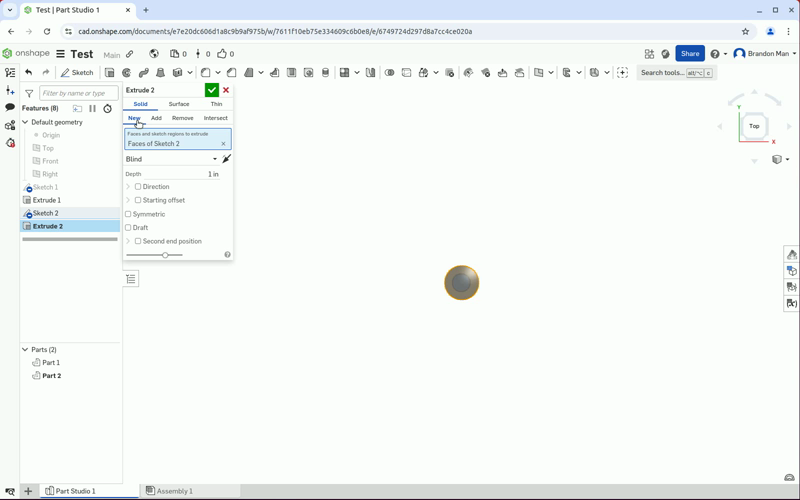
key(tab, 4)
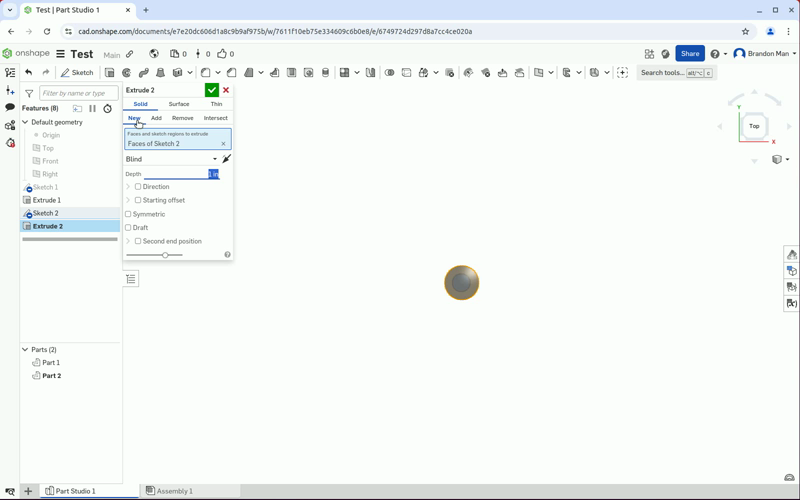
text(4.574)
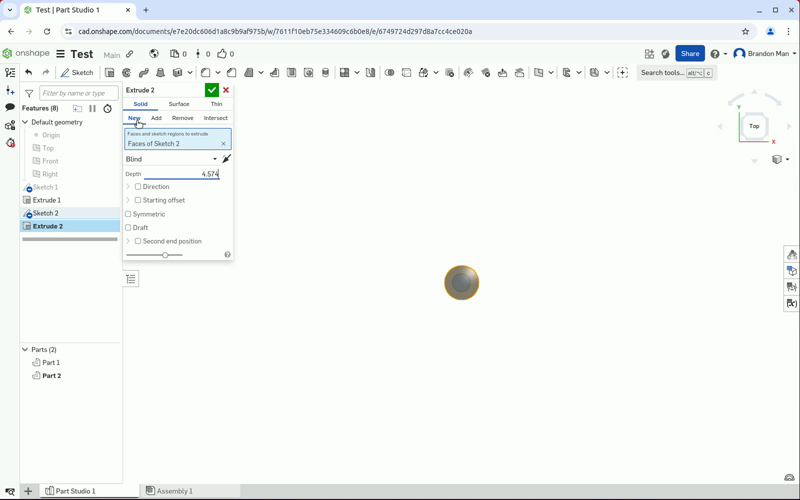
key(enter)
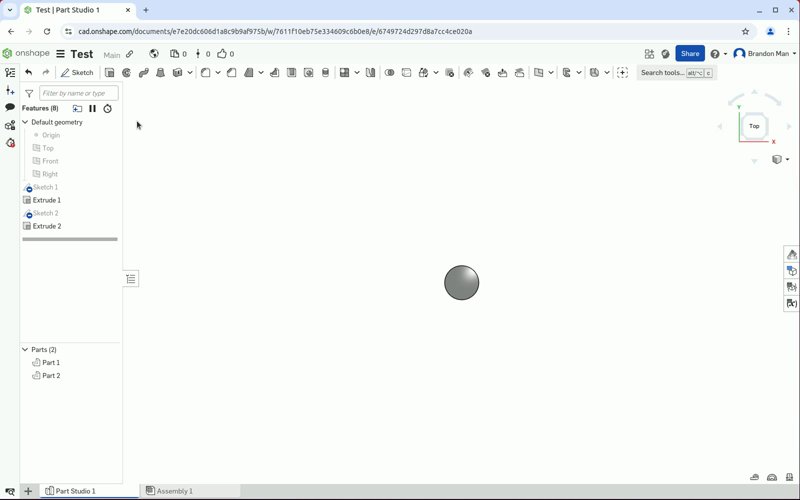
key(shift+h)
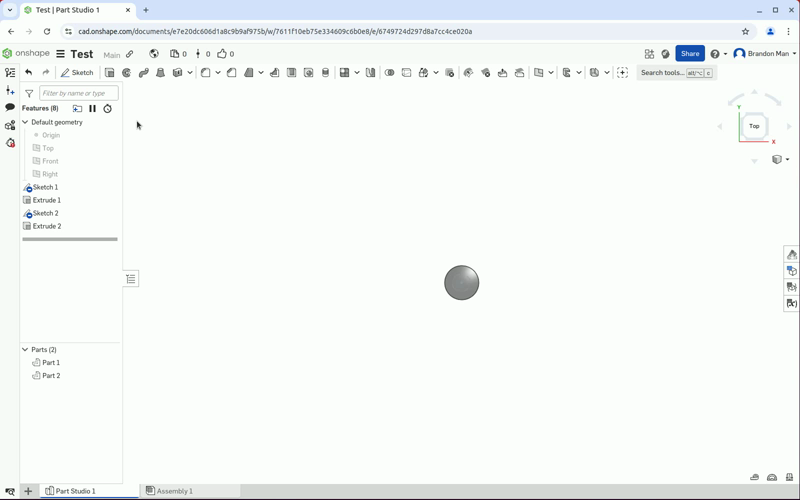
key(shift+h)
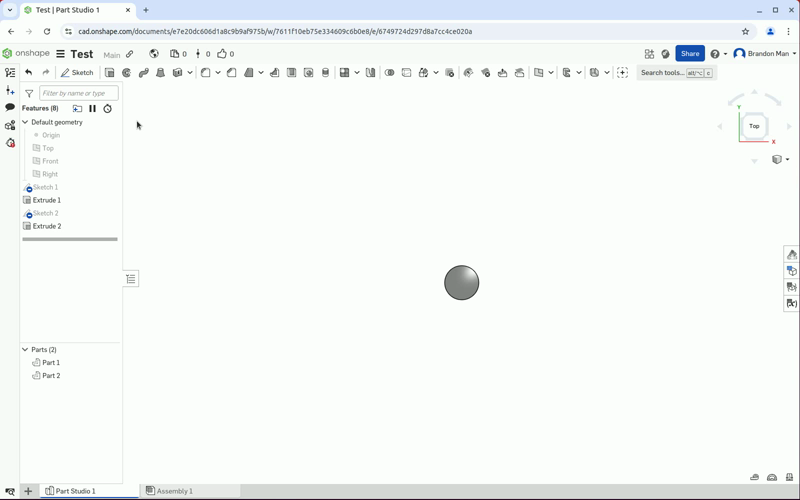
mouse_move(73, 189)
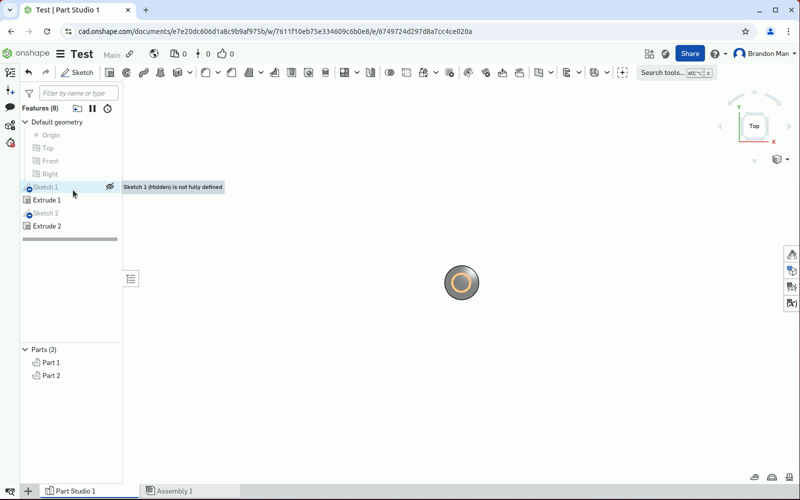
click(73, 189)
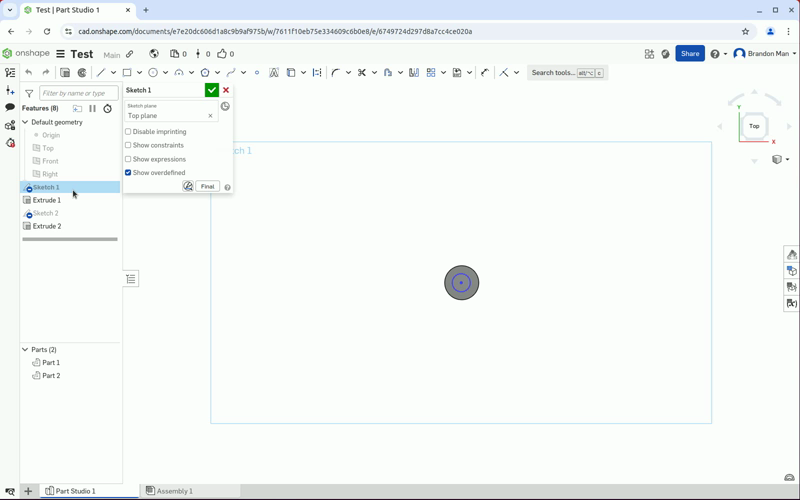
mouse_move(229, 92)
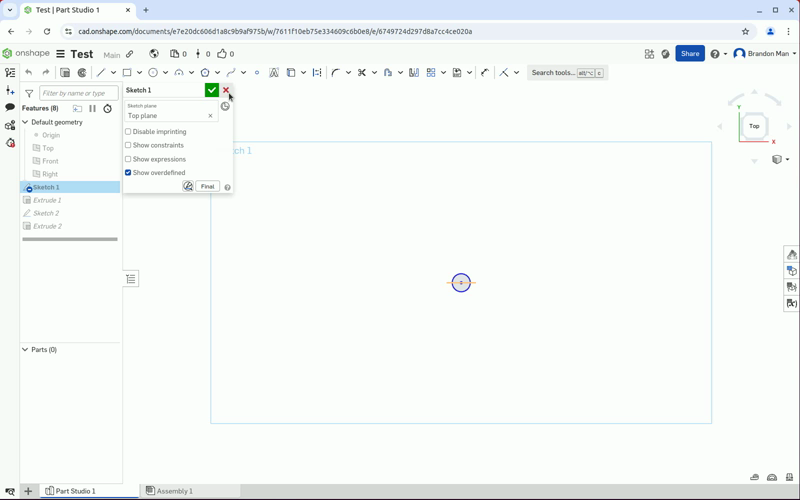
click(229, 92)
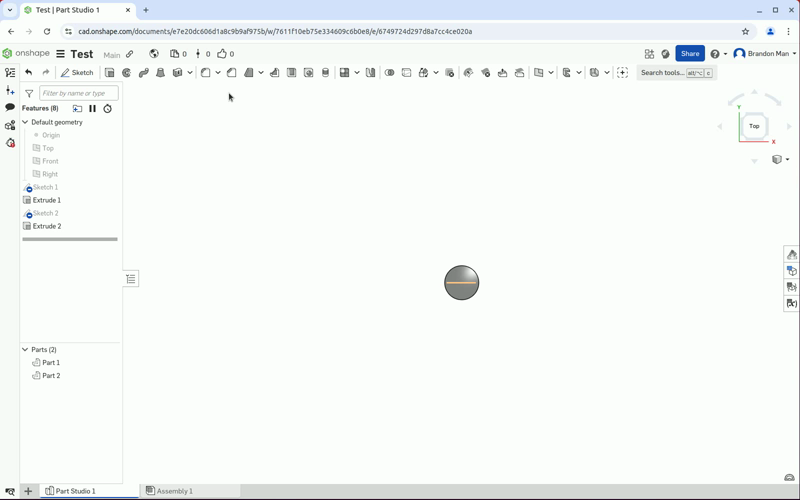
mouse_move(541, 75)
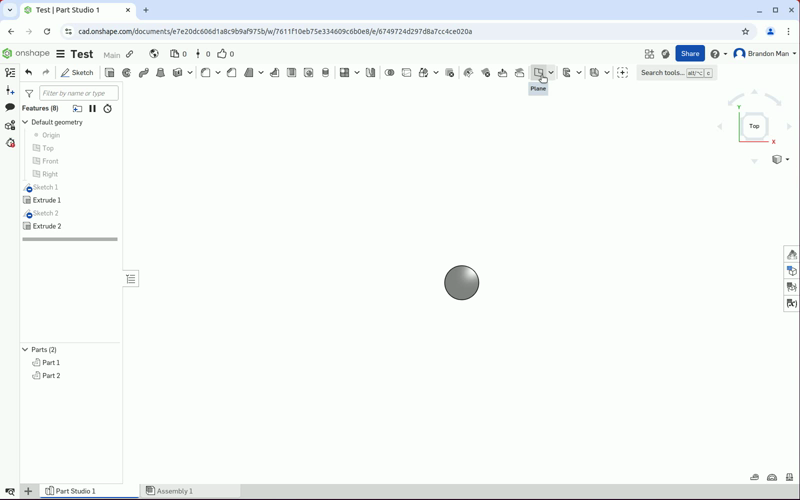
click(541, 75)
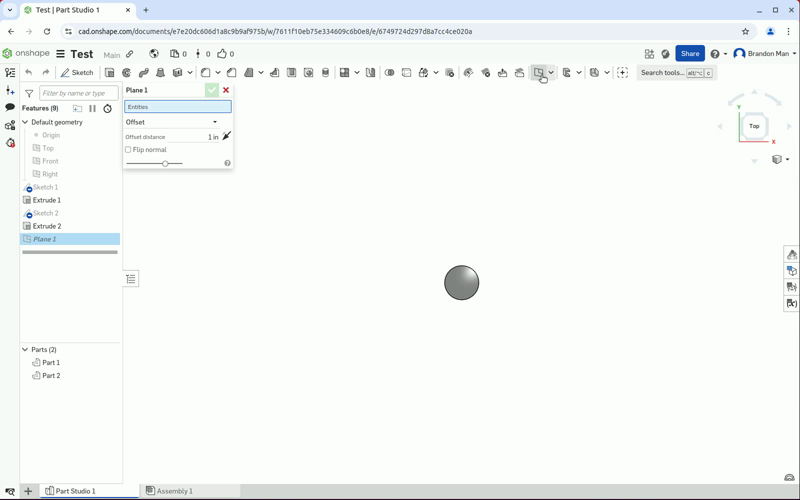
mouse_move(73, 150)
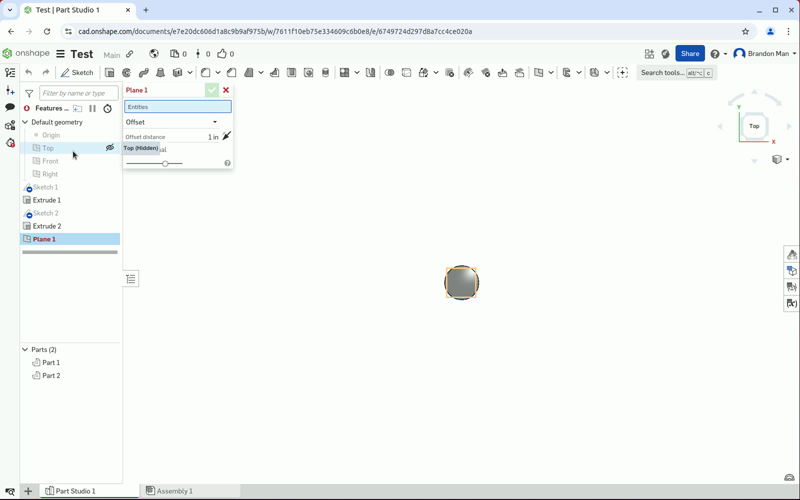
click(73, 150)
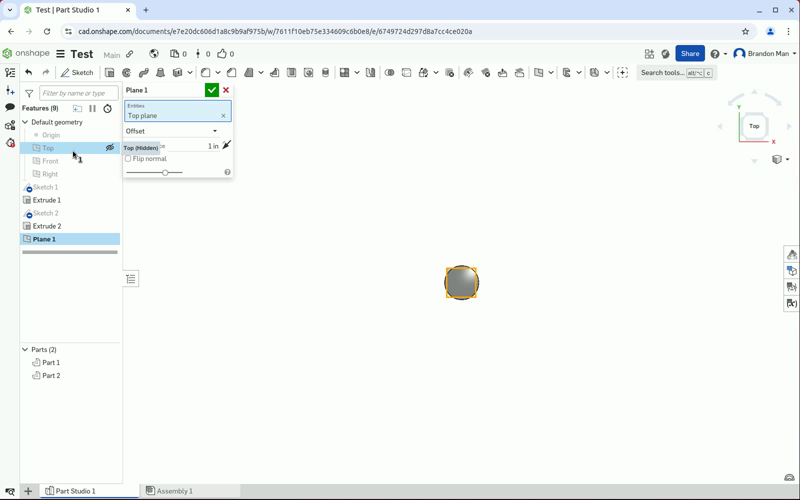
key(tab, 2)
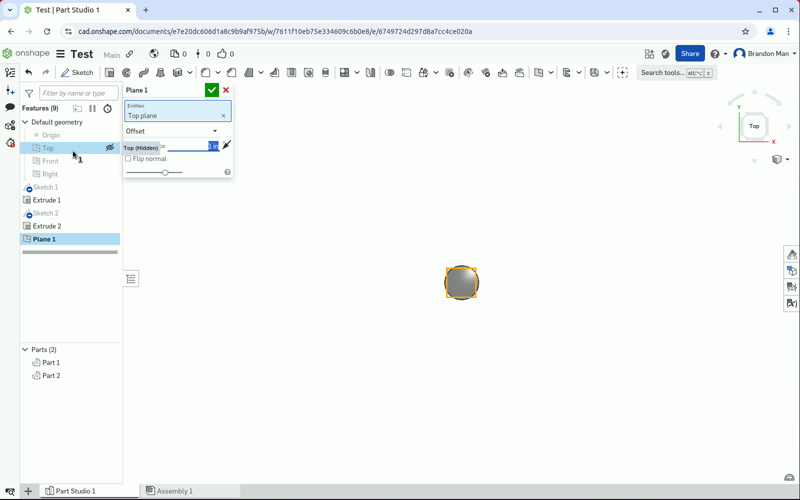
text(4.56)
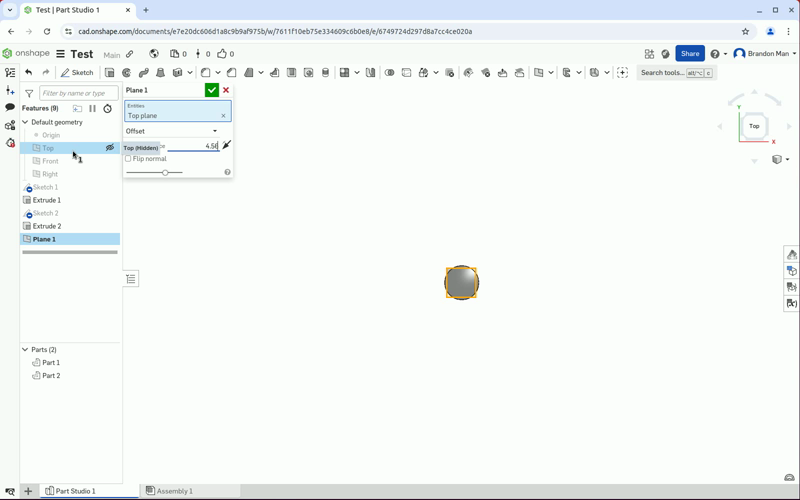
key(enter, 2)
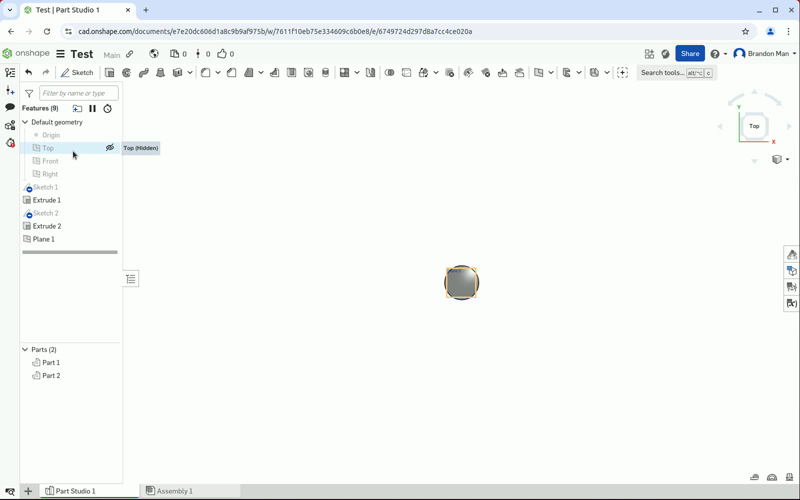
key(shift+s)
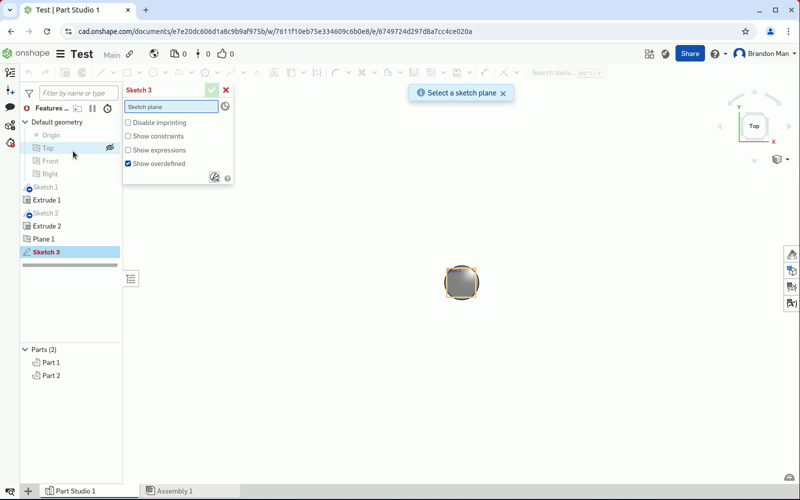
mouse_move(73, 241)
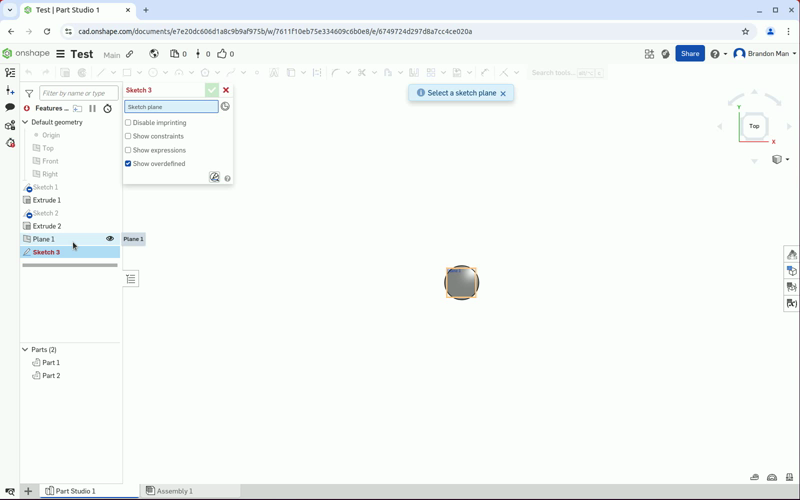
click(73, 241)
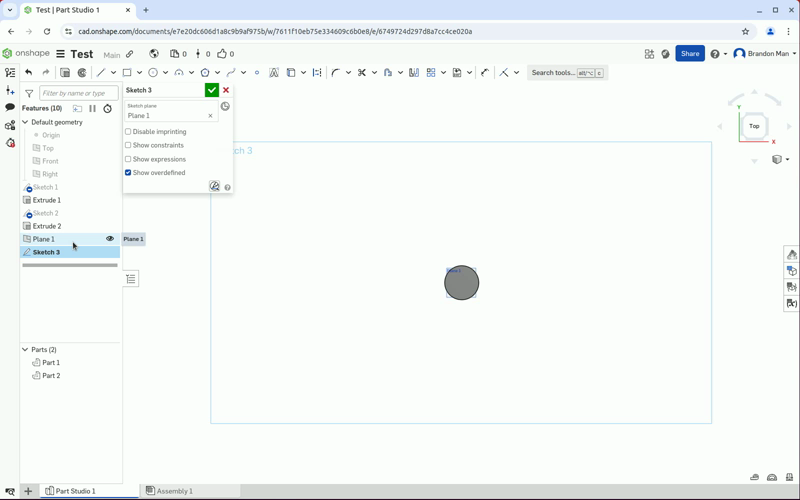
mouse_move(73, 352)
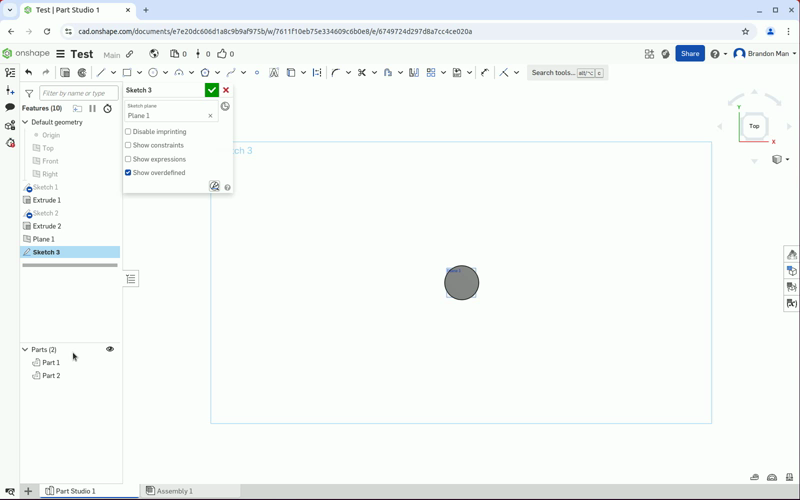
key(y)
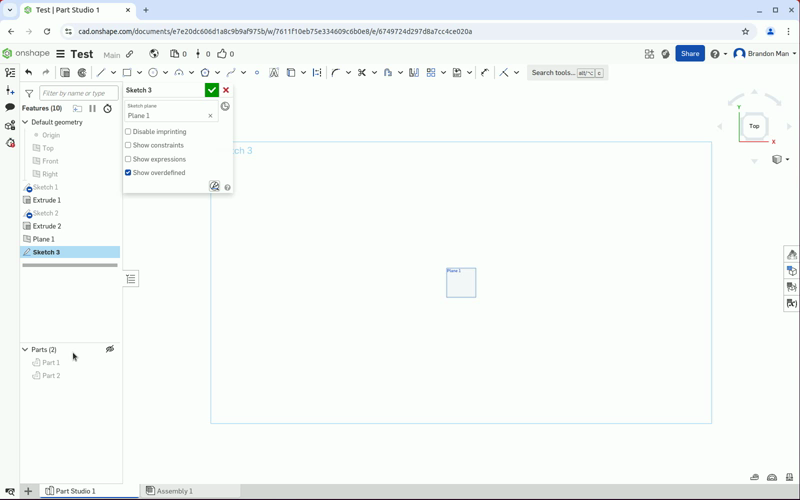
key(l)
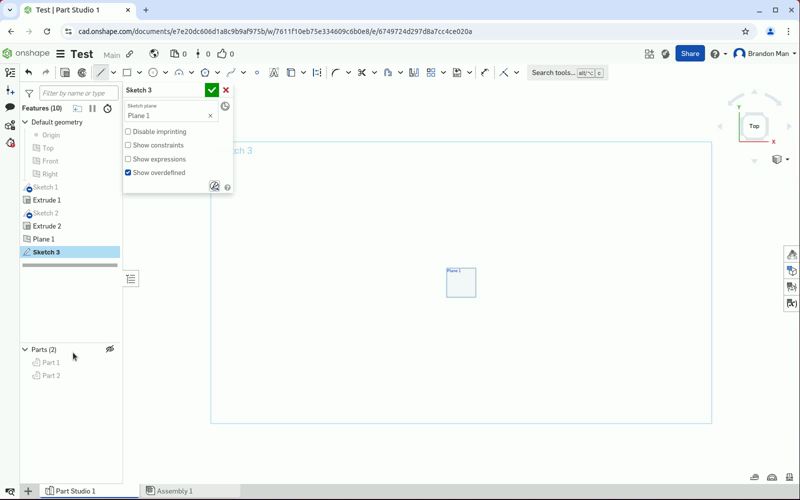
key_down(shift)
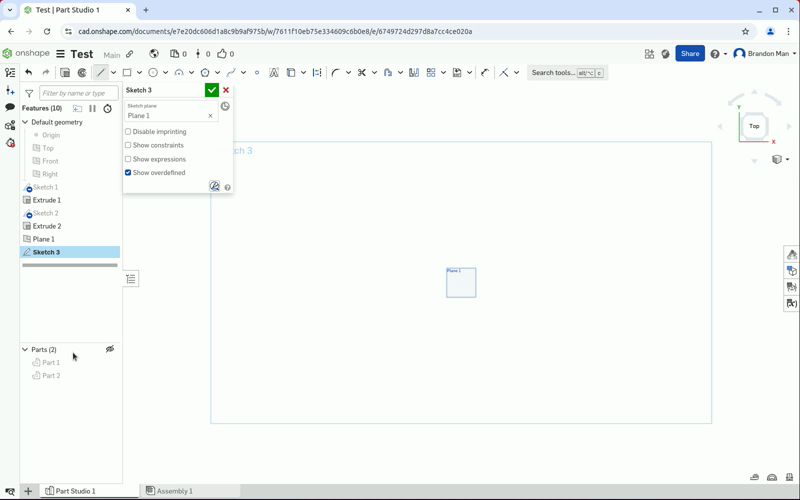
mouse_move(451, 288)
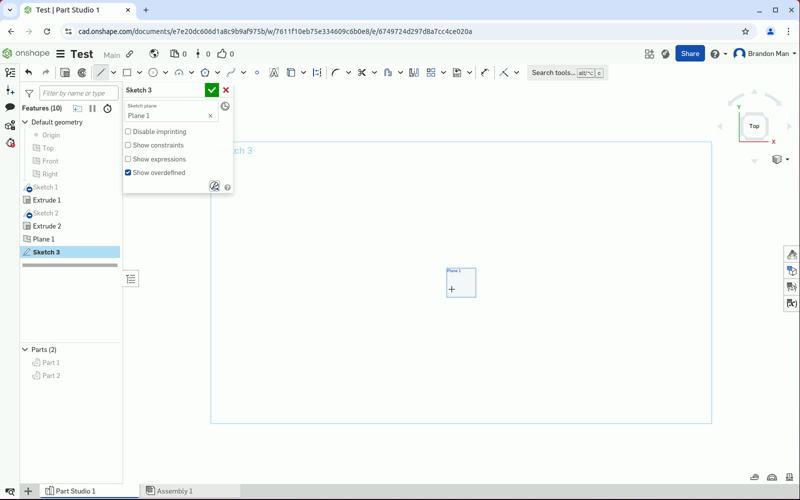
click(451, 288)
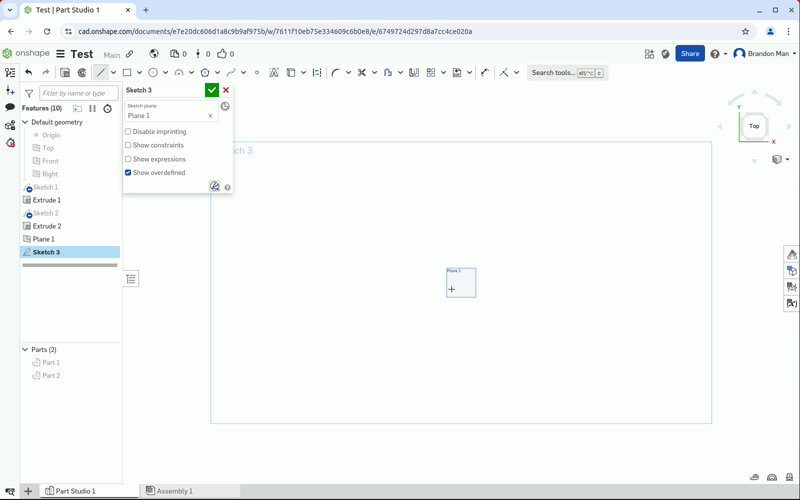
key_up(shift)
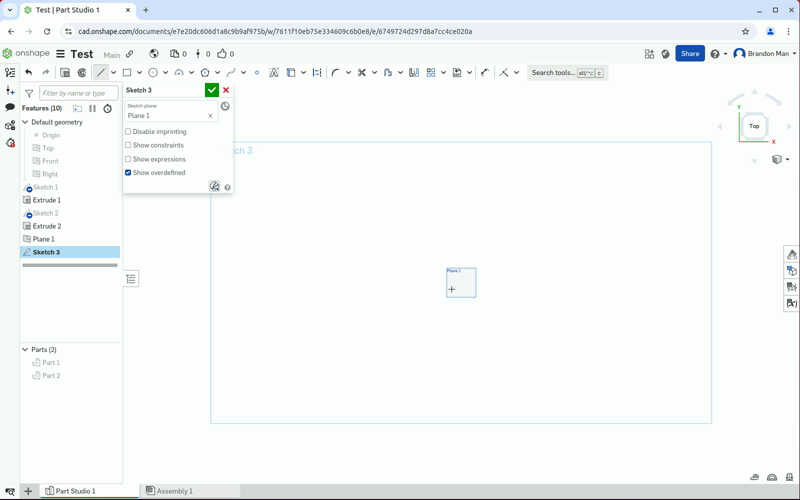
key_down(shift)
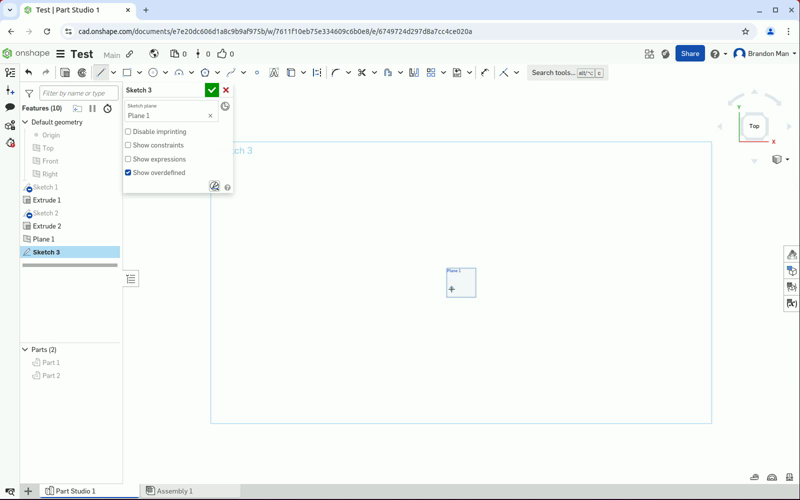
mouse_move(481, 288)
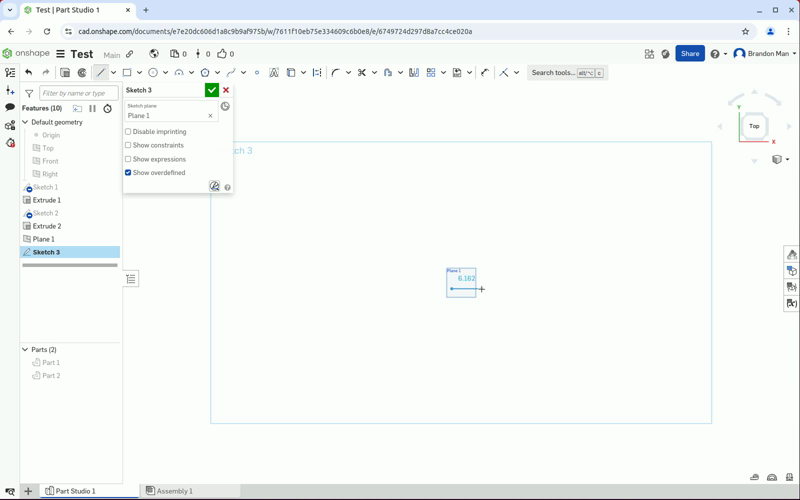
mouse_move(461, 294)
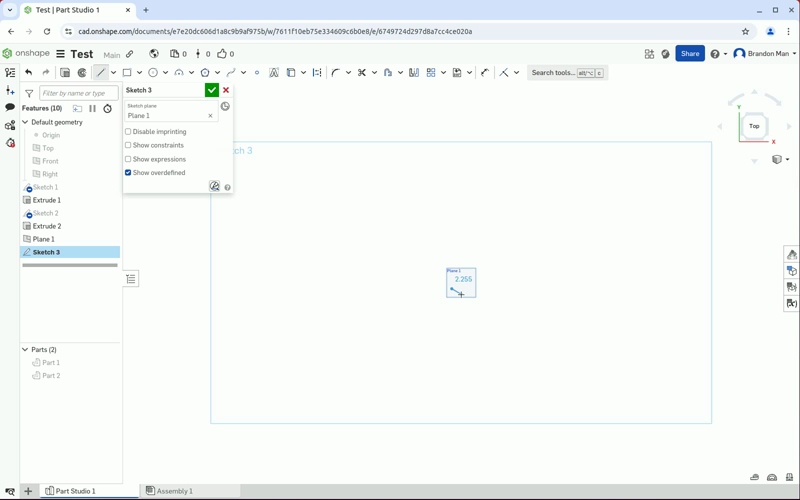
click(461, 294)
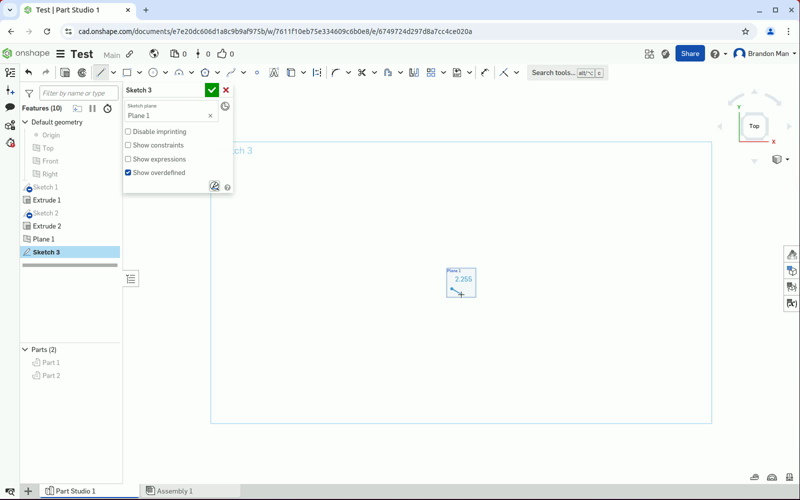
key_up(shift)
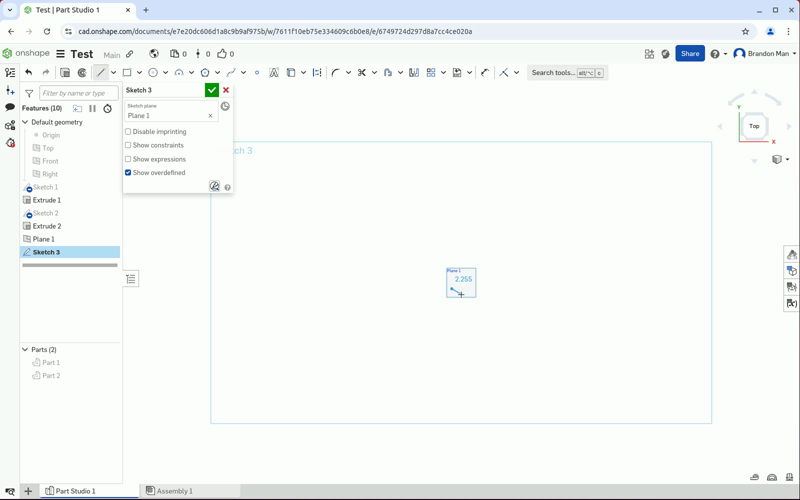
key_down(shift)
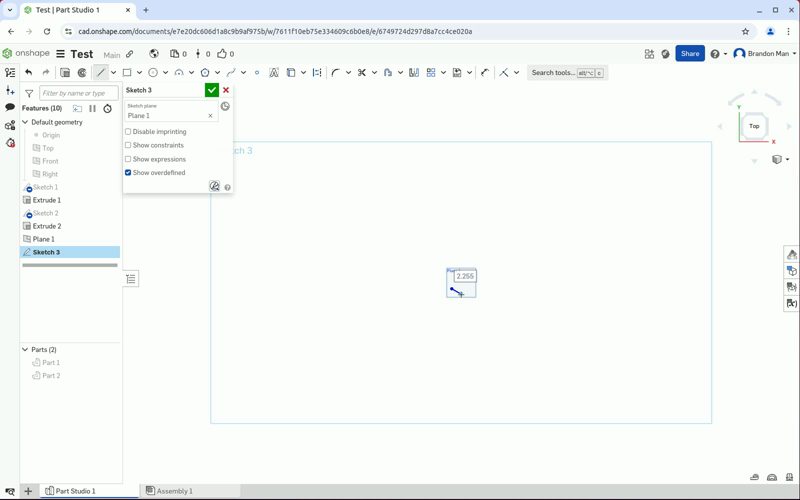
mouse_move(491, 294)
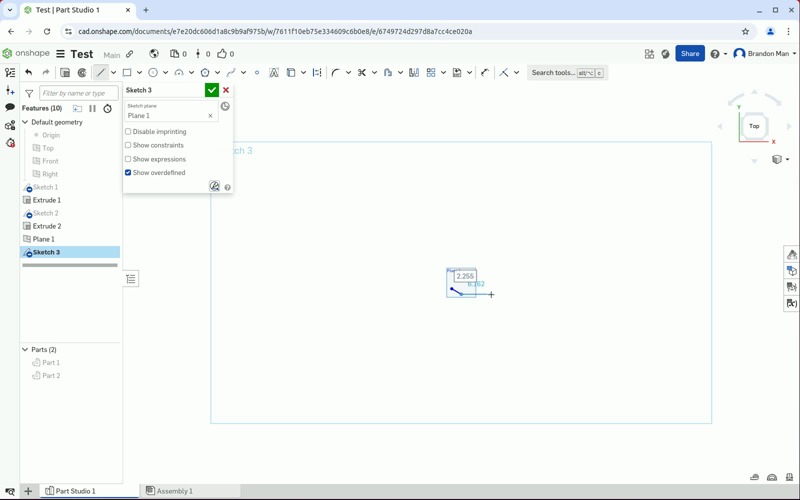
mouse_move(471, 288)
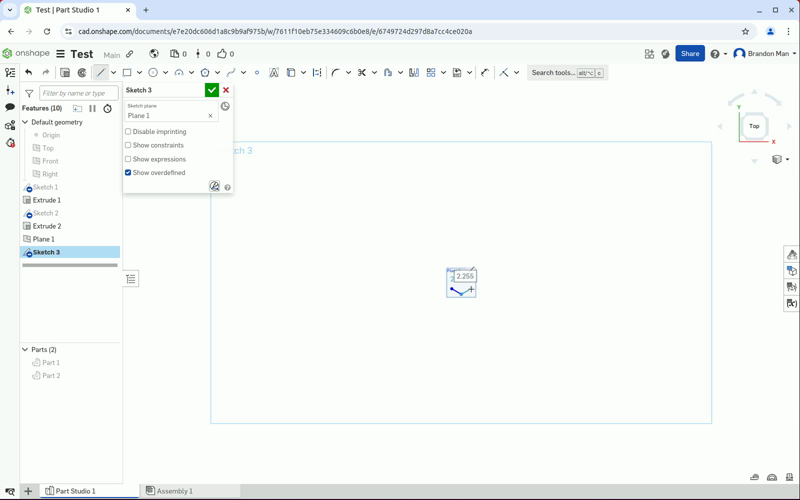
click(471, 288)
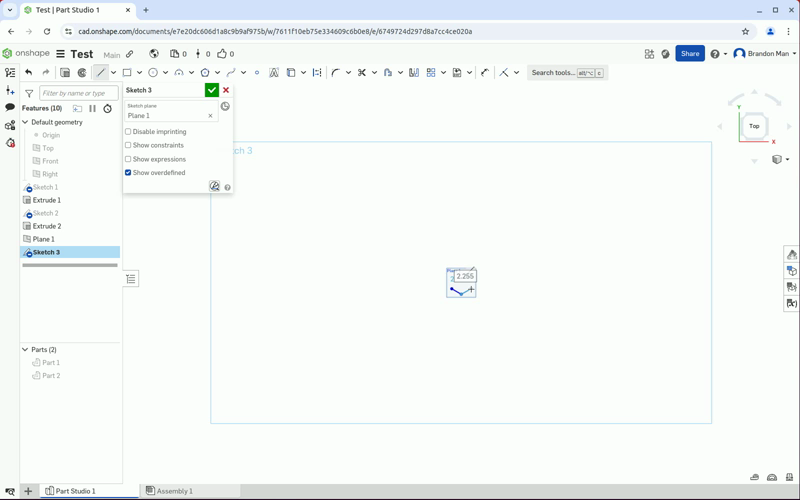
key_up(shift)
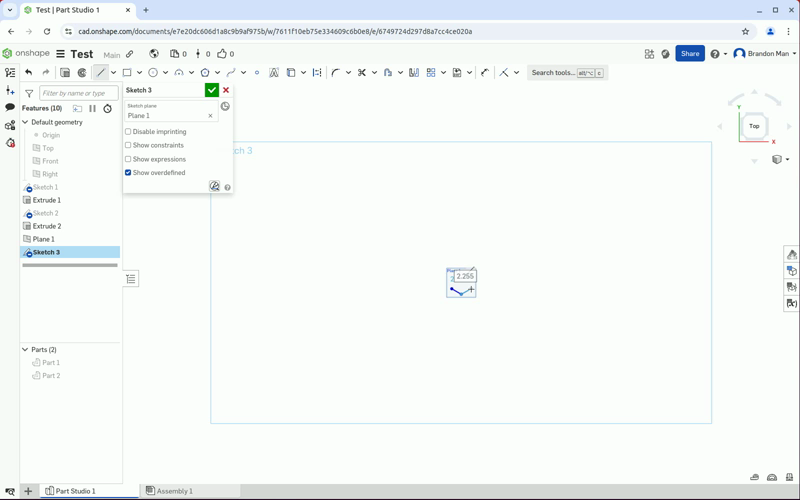
key_down(shift)
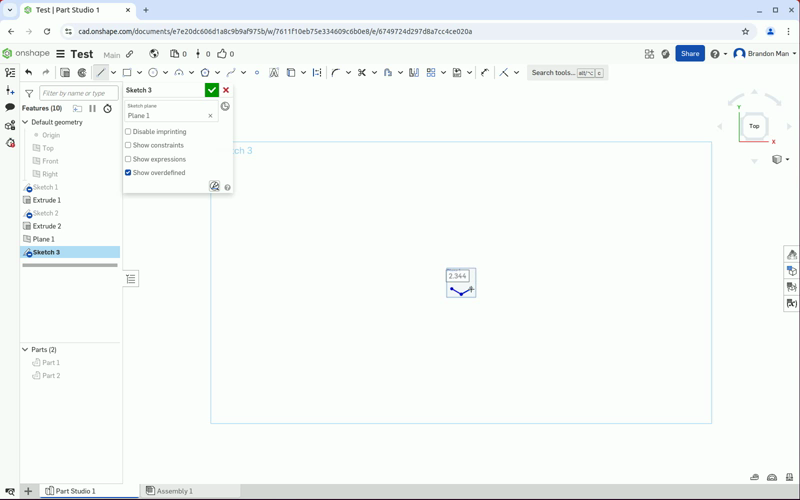
mouse_move(501, 288)
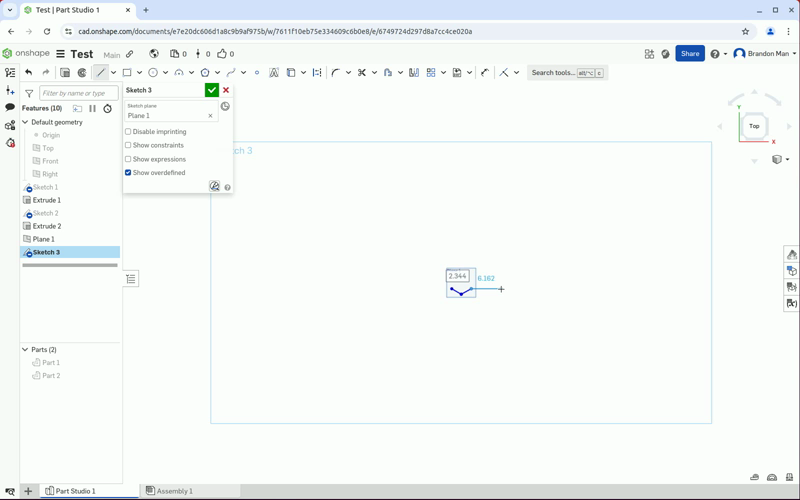
mouse_move(471, 277)
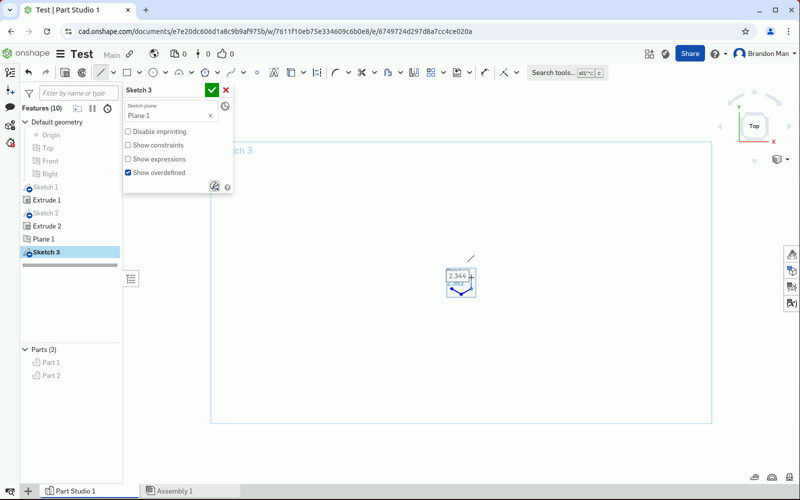
click(471, 277)
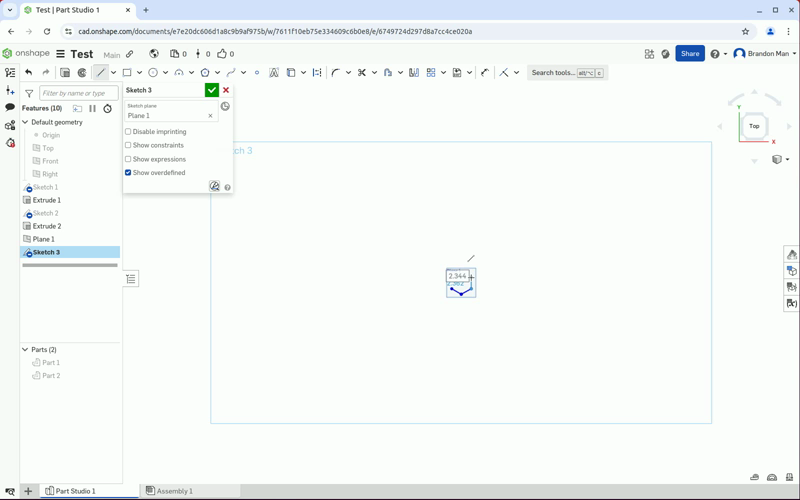
key_up(shift)
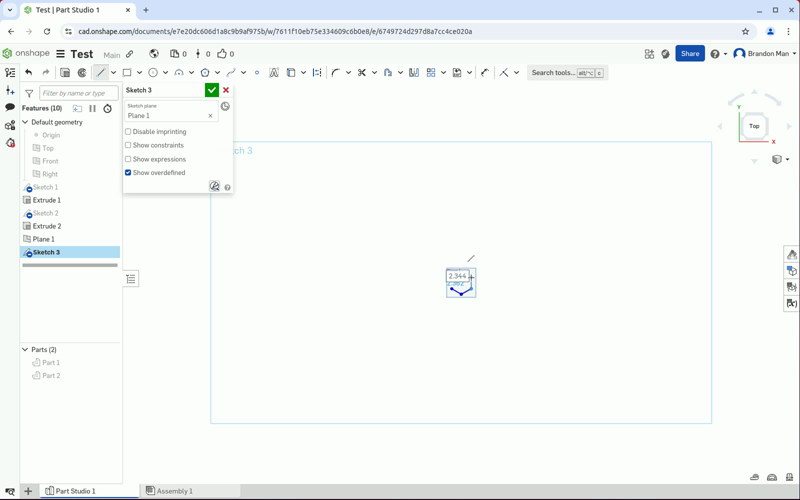
key_down(shift)
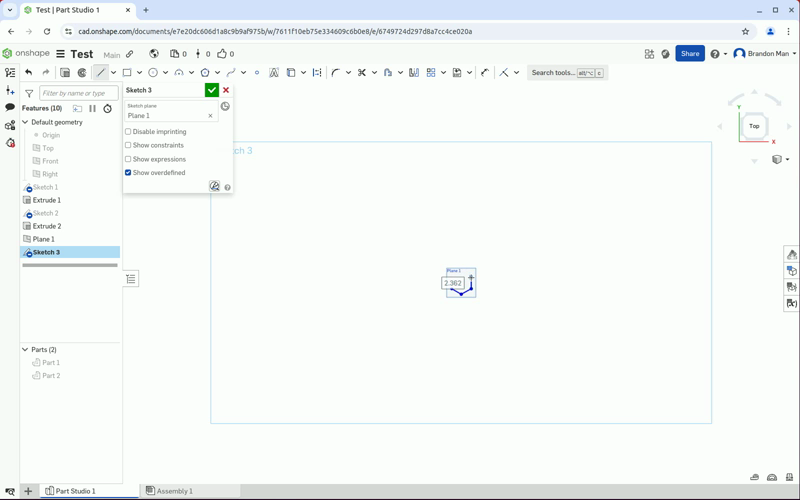
mouse_move(501, 277)
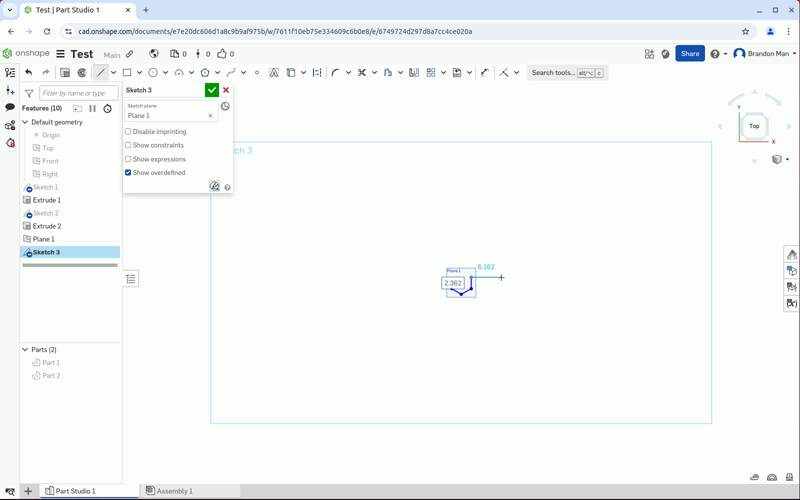
mouse_move(461, 271)
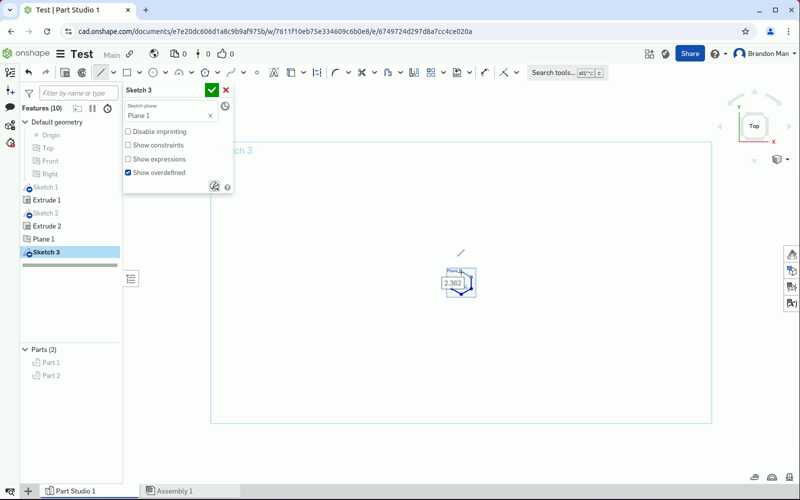
click(461, 271)
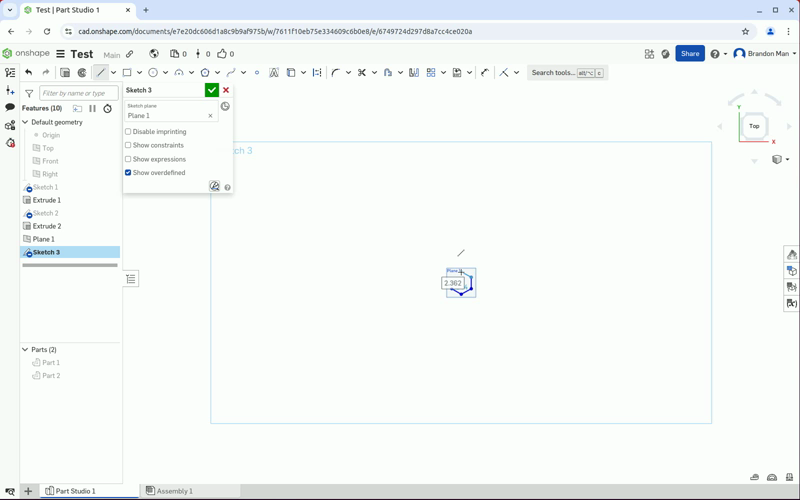
key_up(shift)
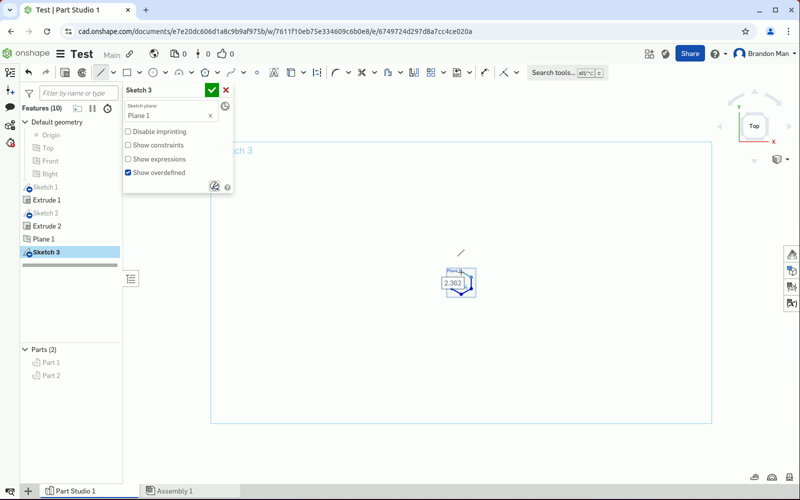
key_down(shift)
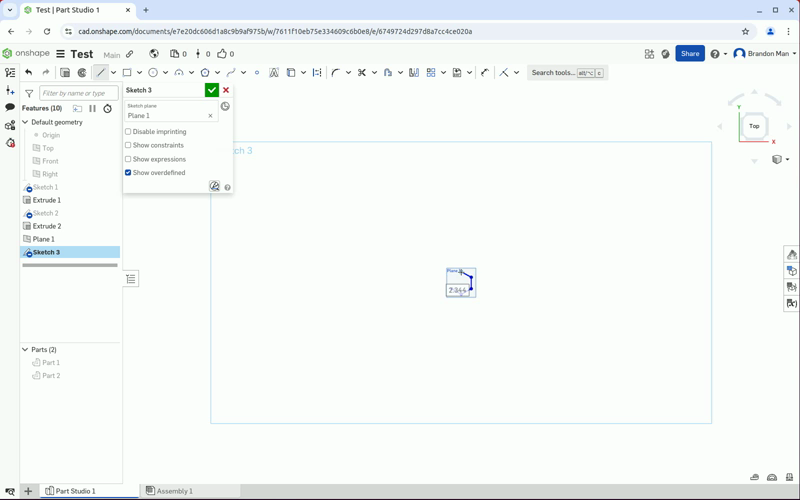
mouse_move(491, 271)
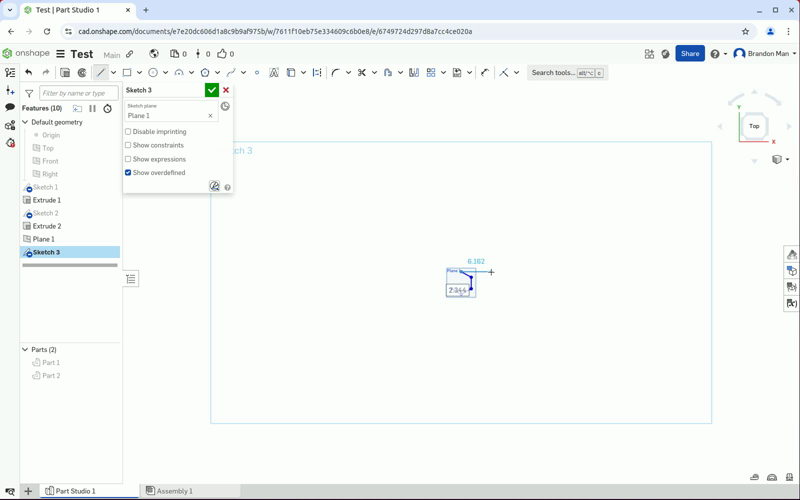
mouse_move(451, 277)
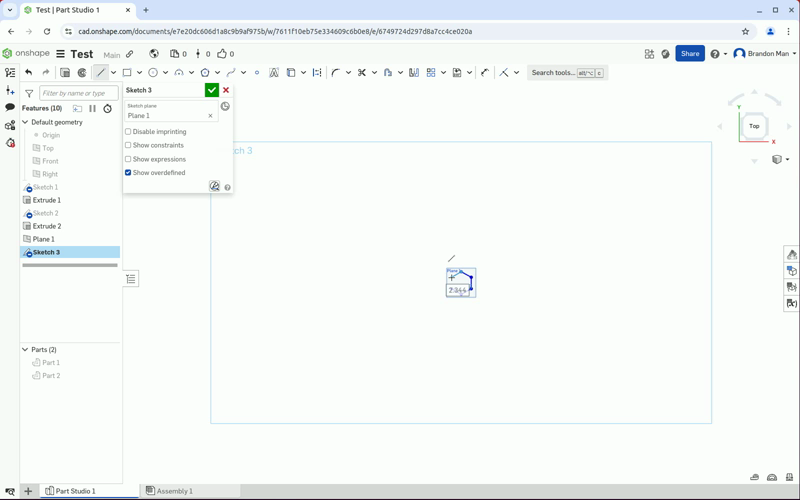
click(451, 277)
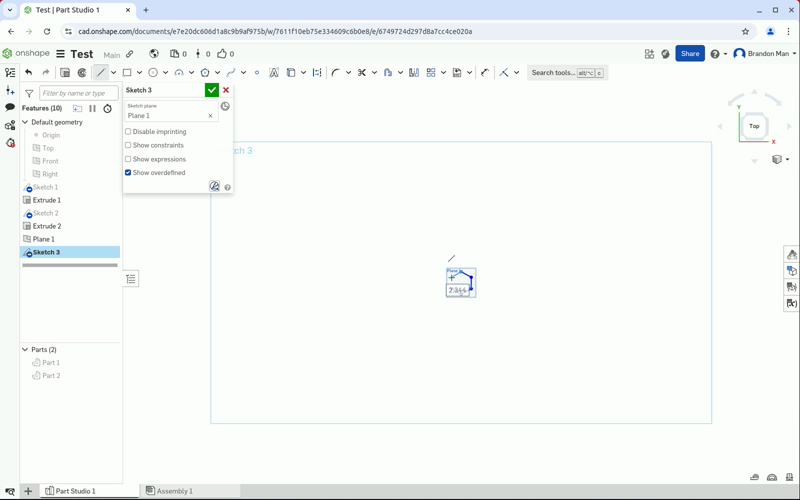
key_up(shift)
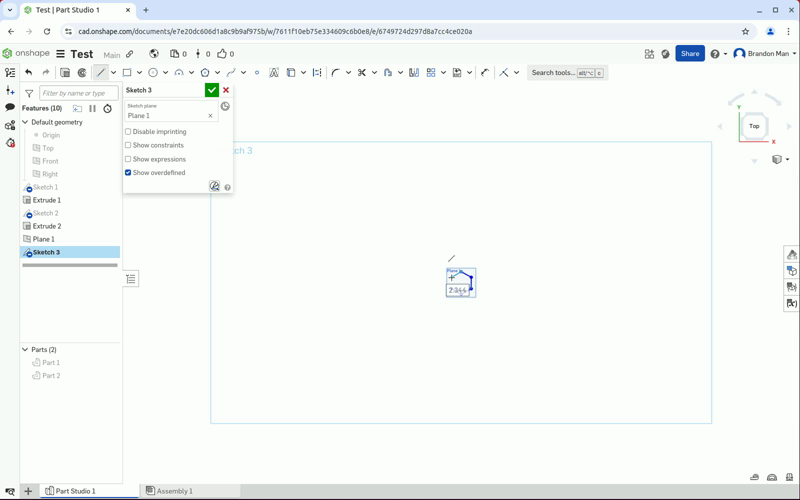
mouse_move(481, 277)
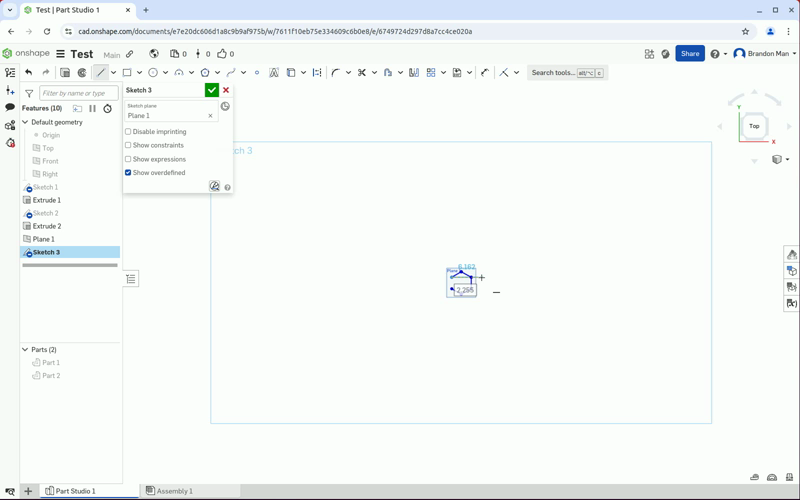
key_down(shift)
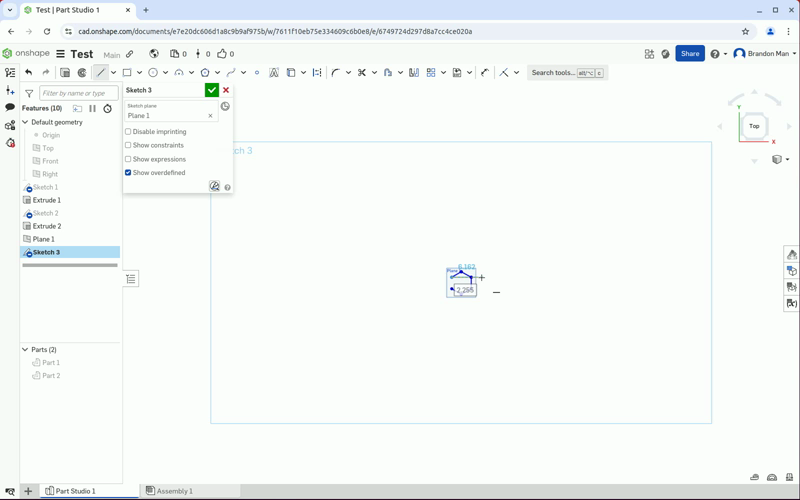
mouse_move(451, 288)
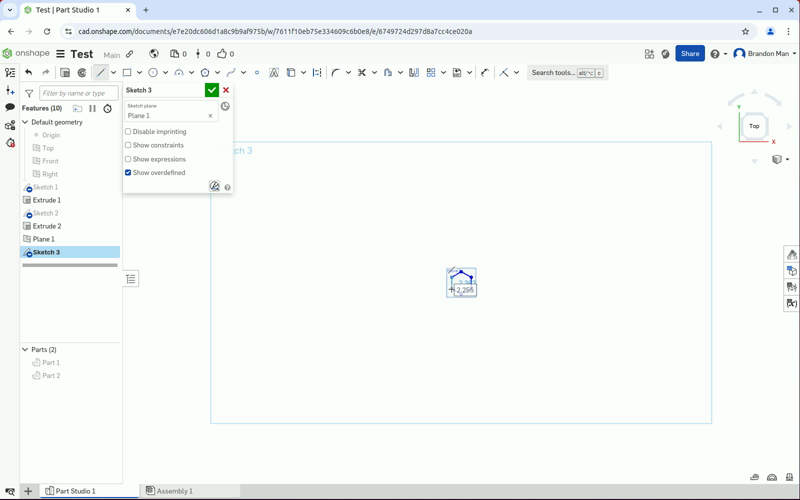
key_up(shift)
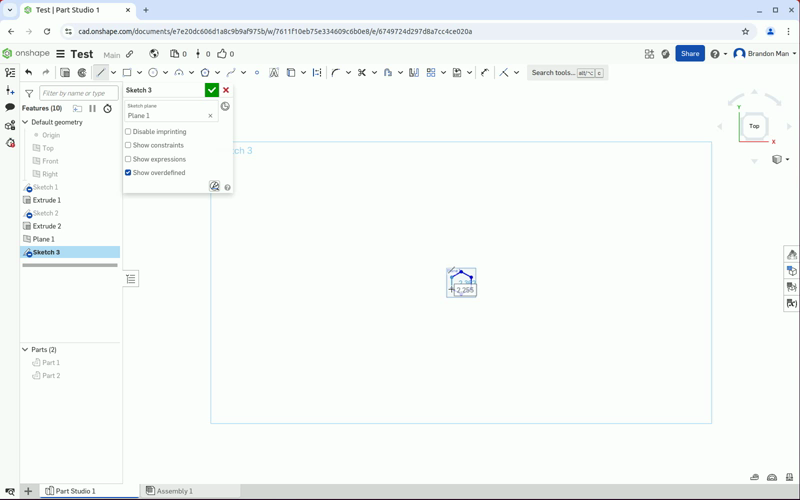
click(451, 288)
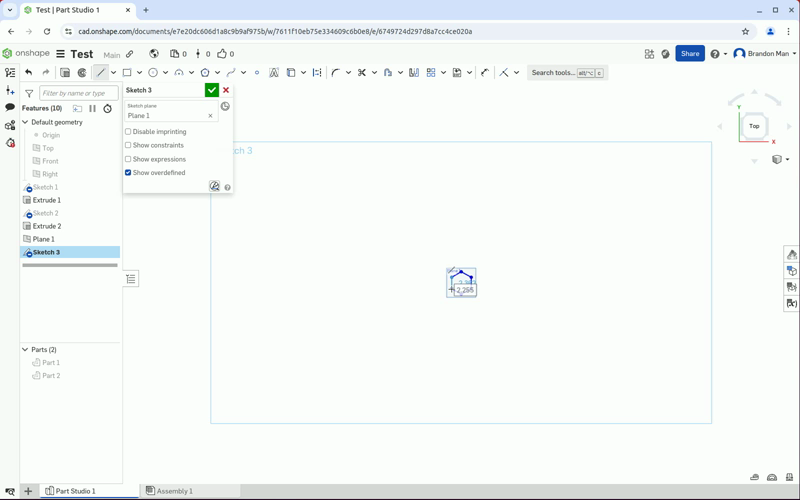
key(esc)
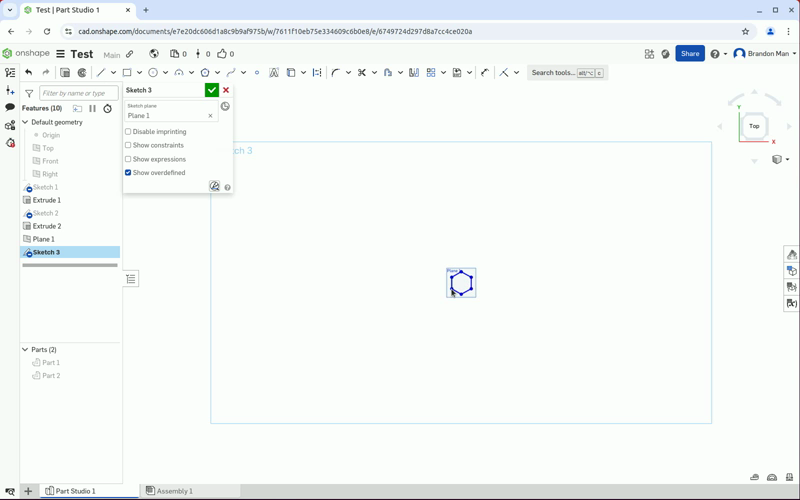
mouse_move(466, 280)
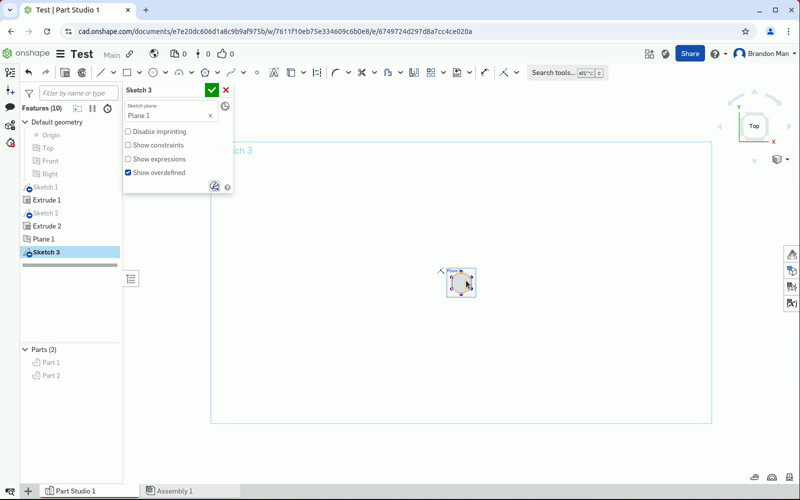
scroll(6)
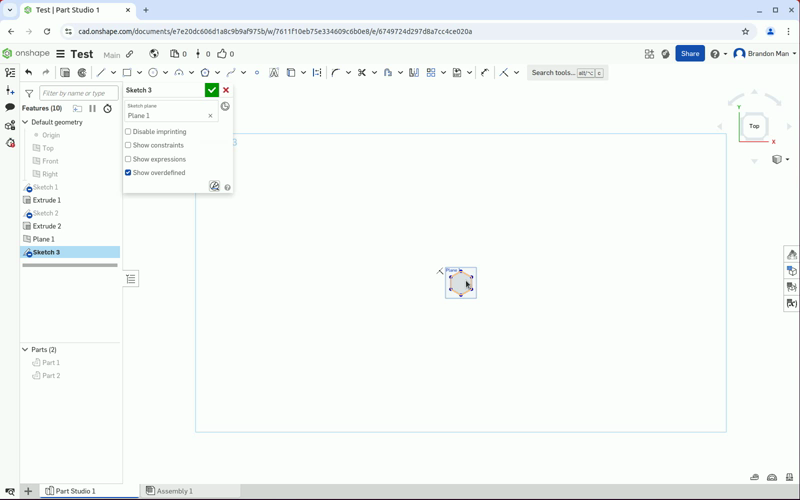
scroll(6)
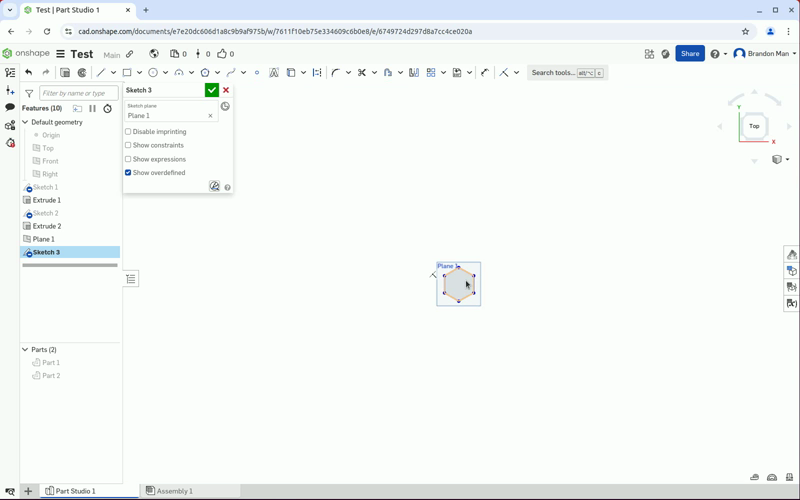
scroll(6)
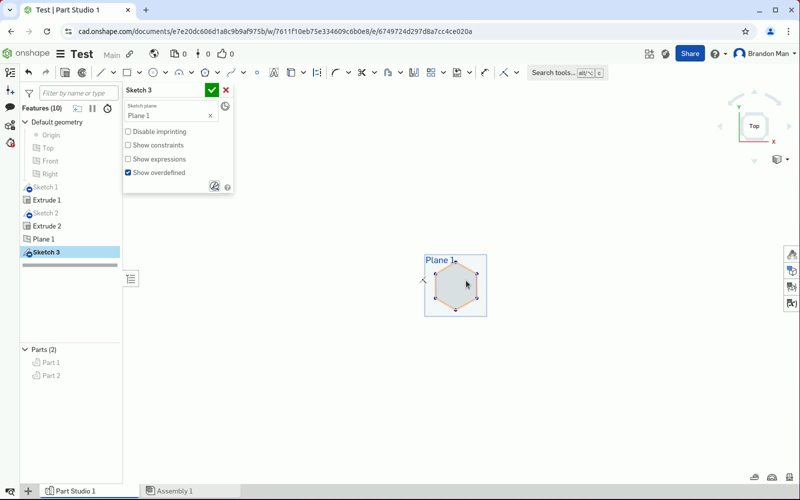
scroll(6)
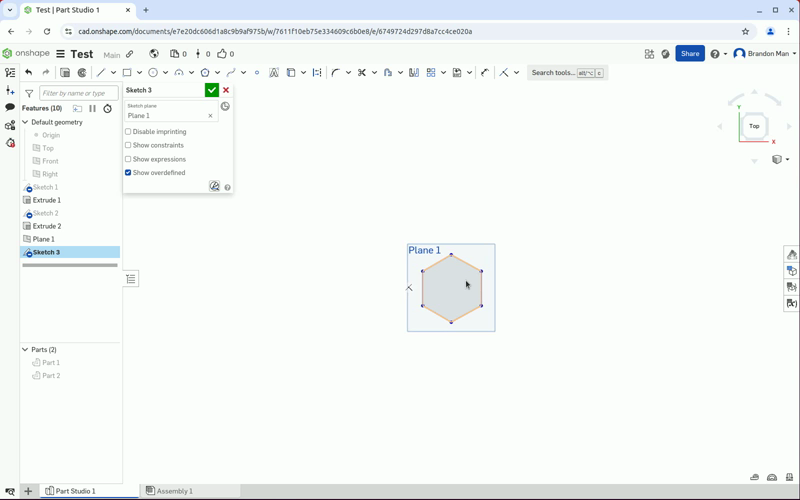
scroll(6)
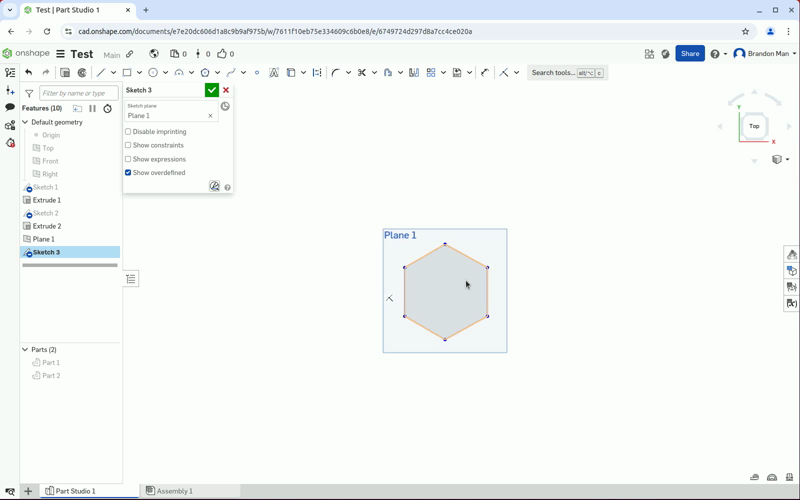
scroll(6)
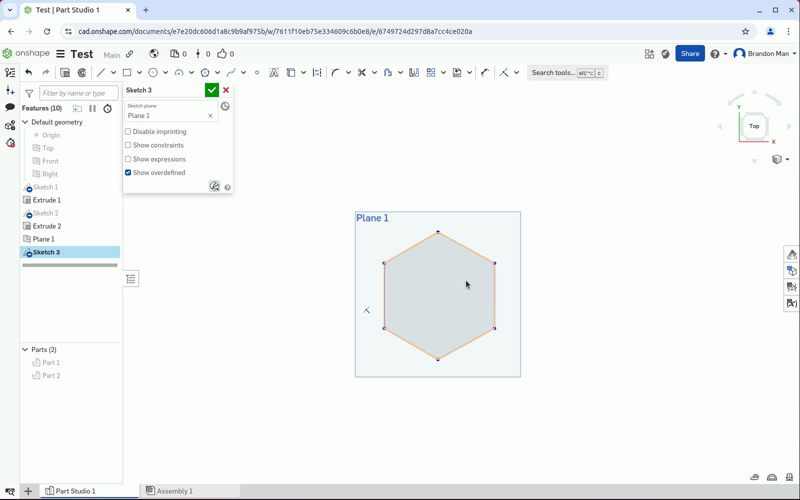
scroll(6)
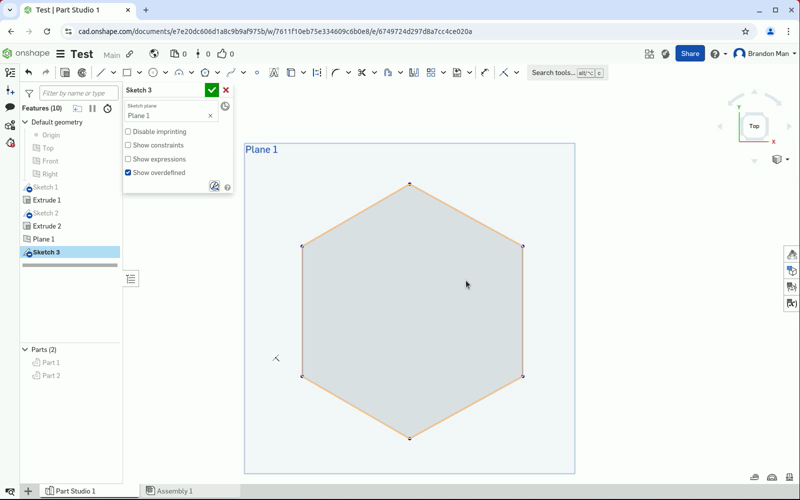
click(466, 280)
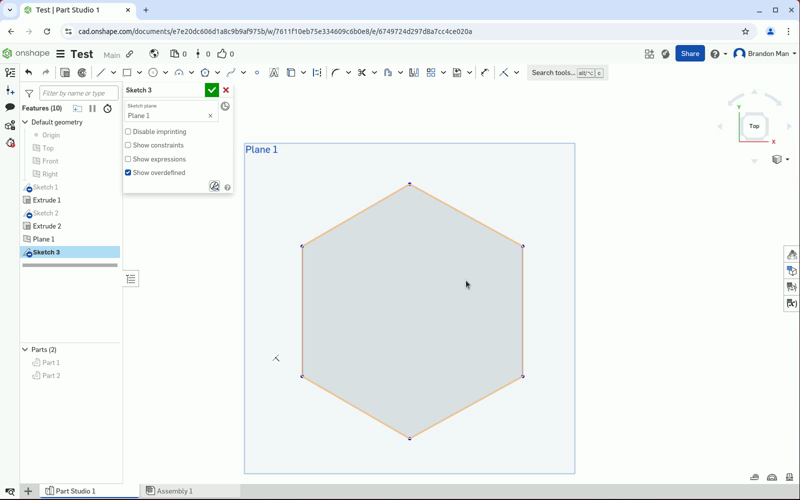
scroll(-6)
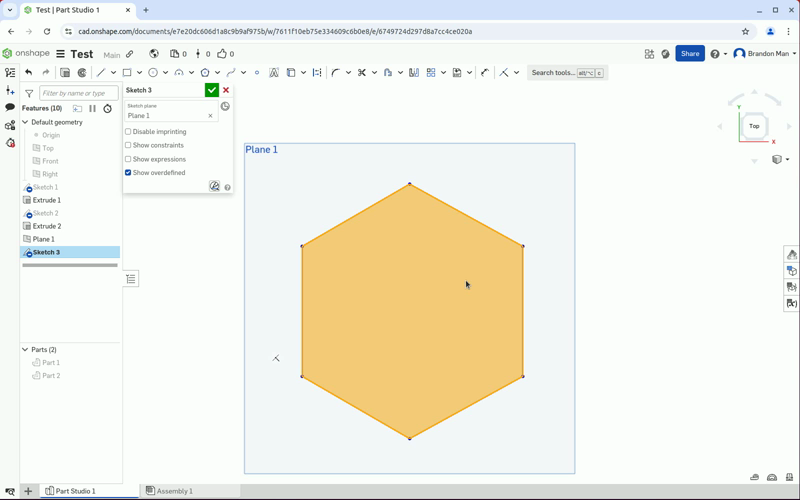
scroll(-6)
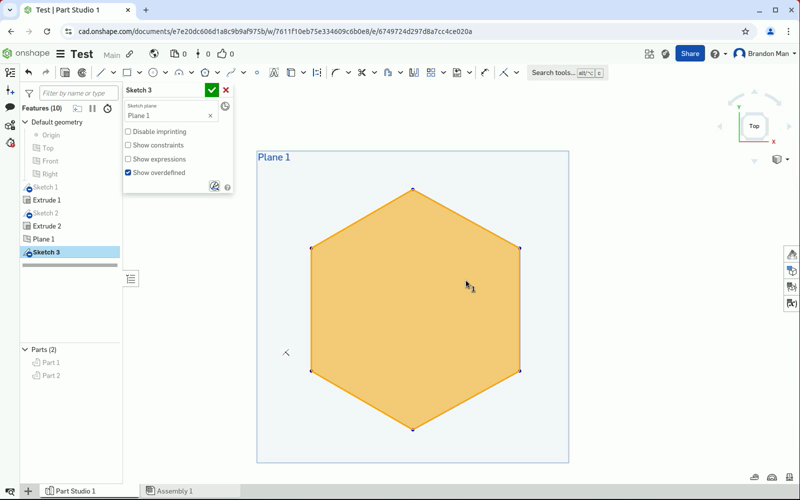
scroll(-6)
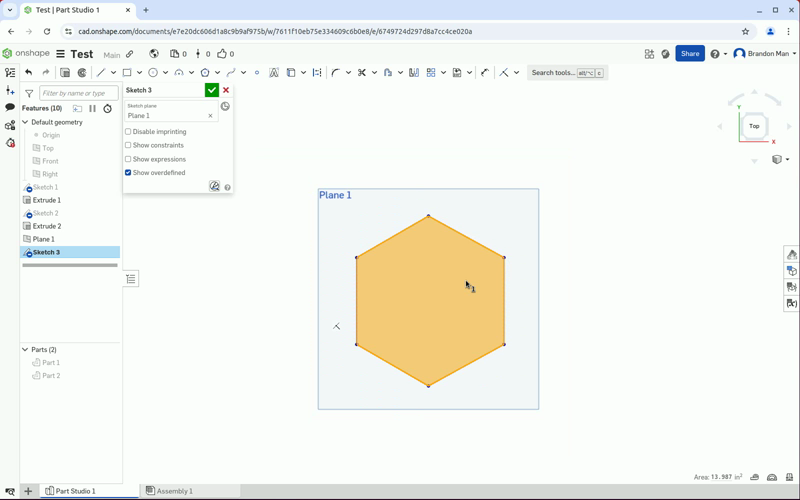
scroll(-6)
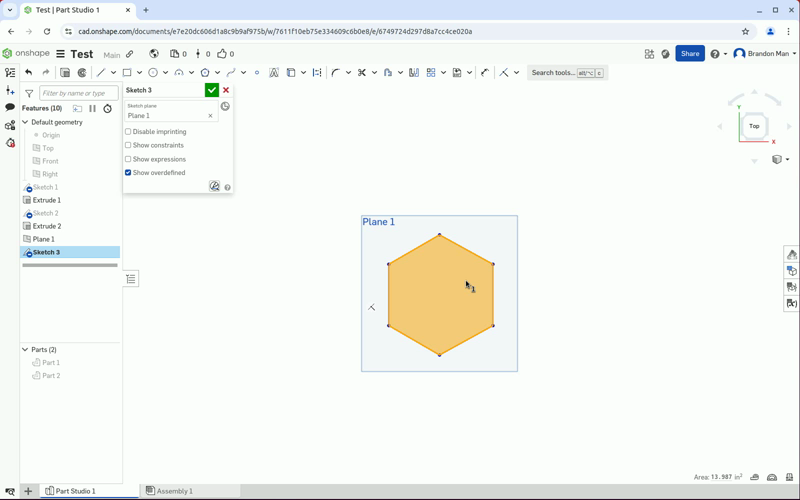
scroll(-6)
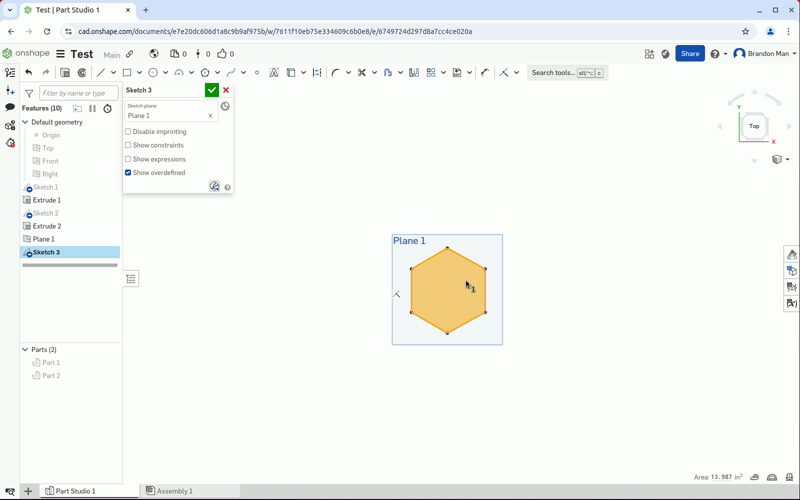
scroll(-6)
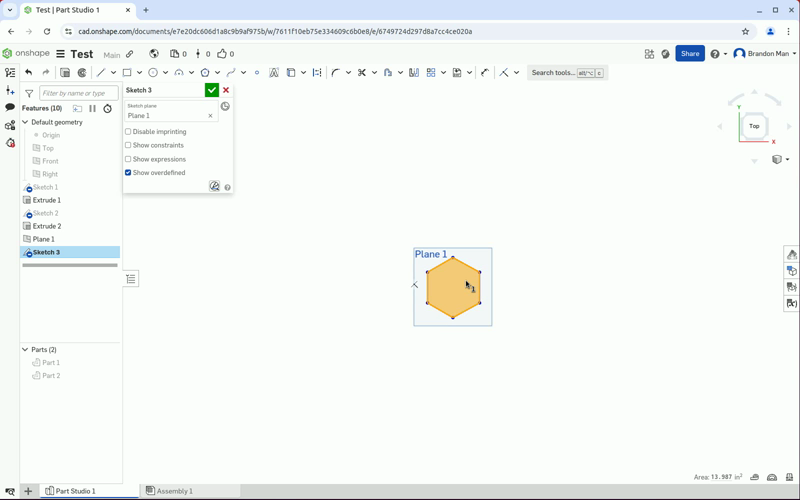
scroll(-6)
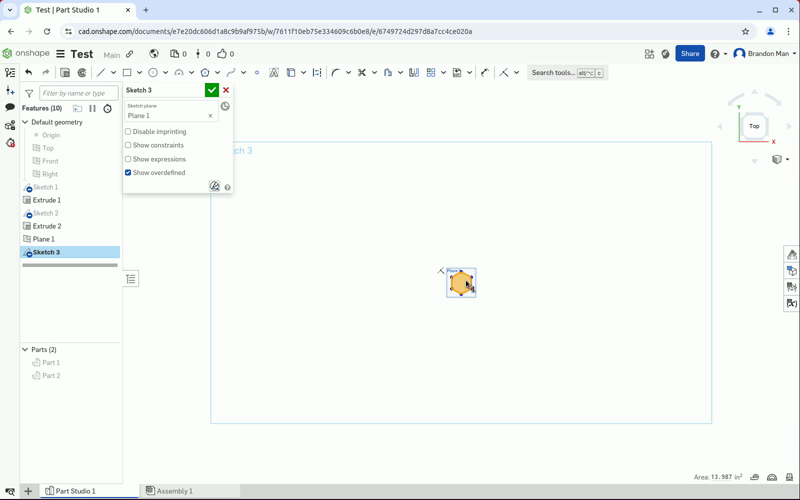
mouse_move(73, 352)
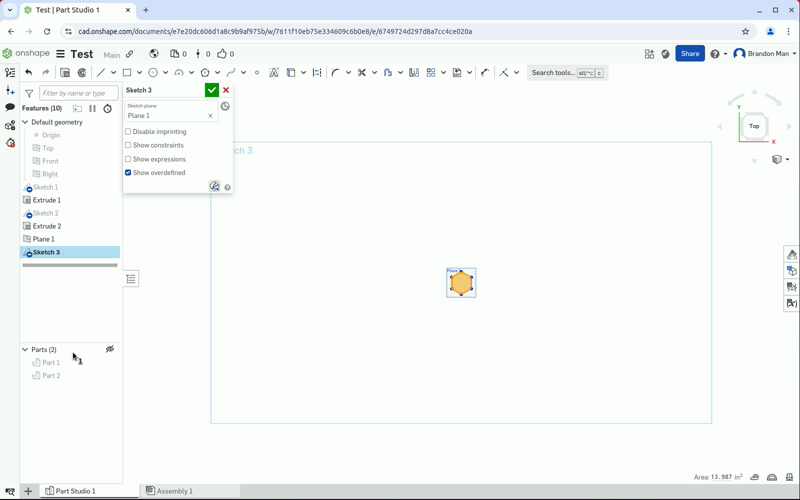
key(shift+y)
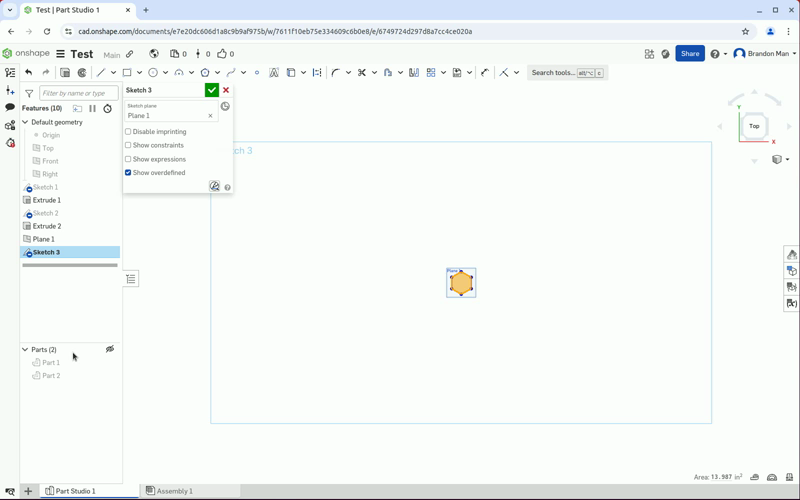
key(shift+e)
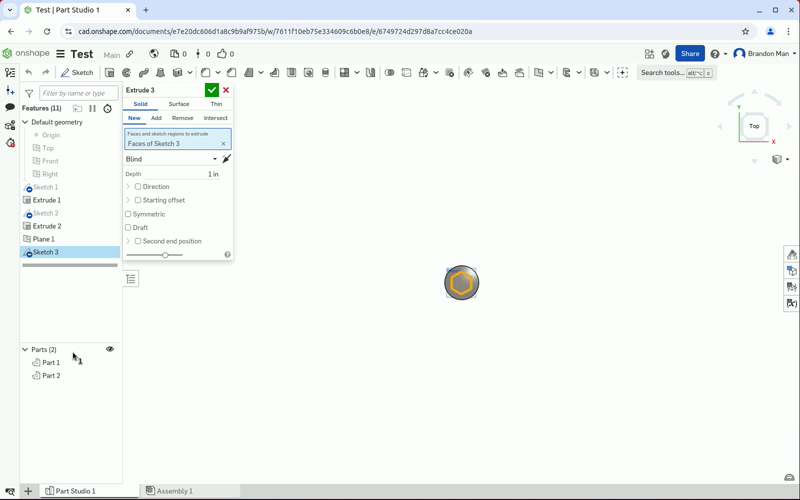
mouse_move(143, 106)
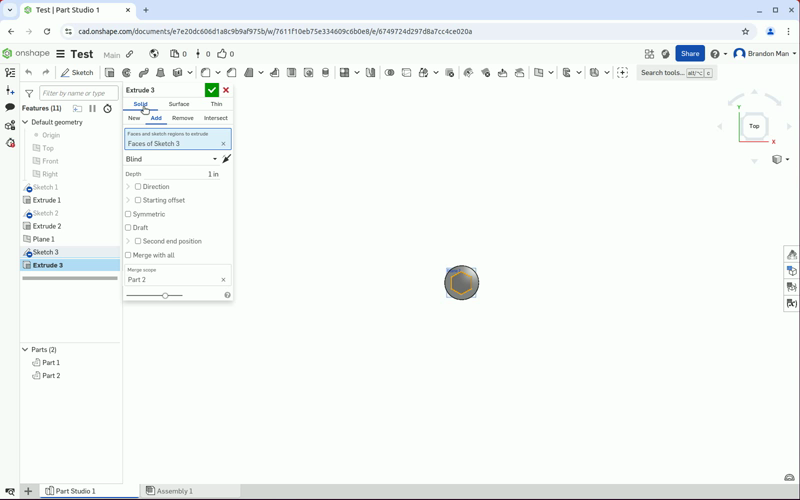
click(143, 106)
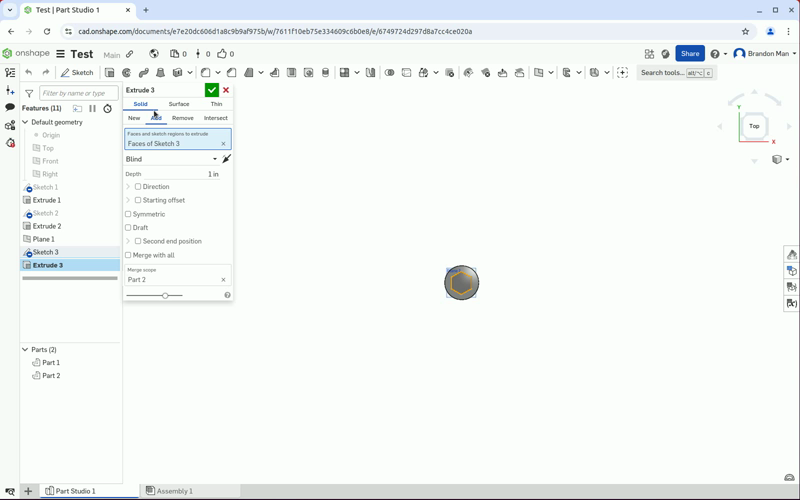
mouse_move(186, 120)
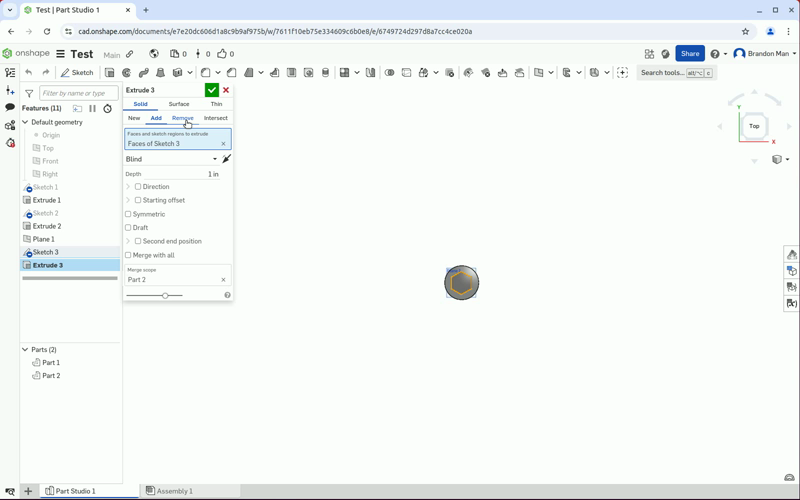
click(186, 120)
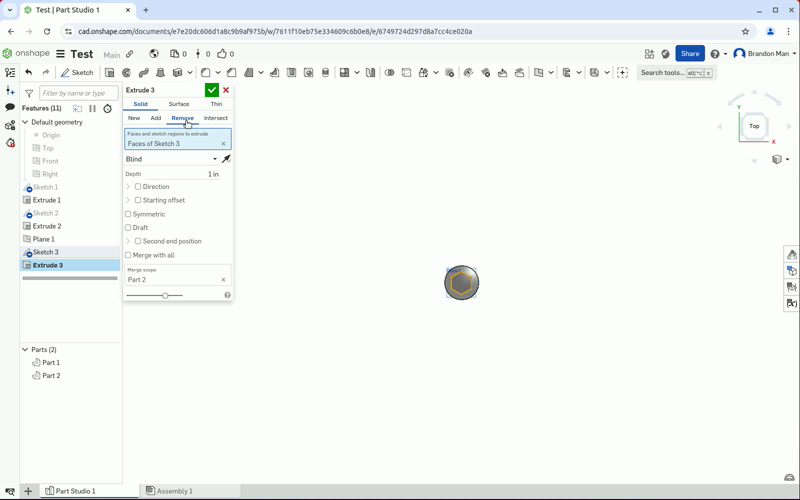
key(tab, 4)
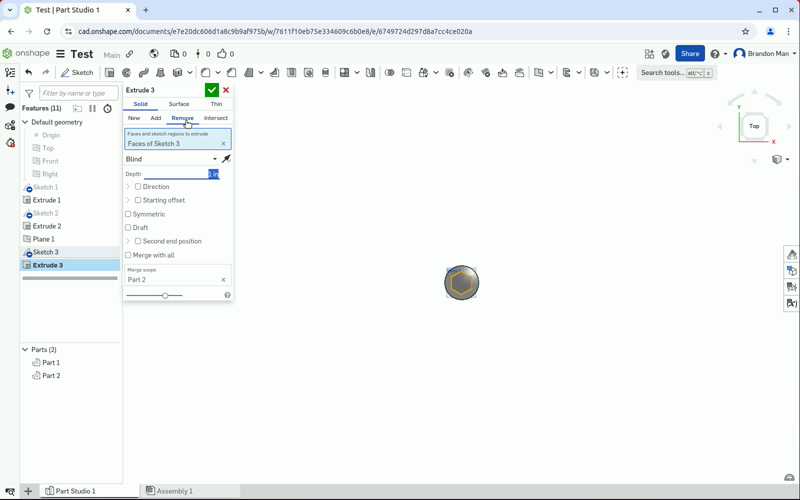
text(3.37)
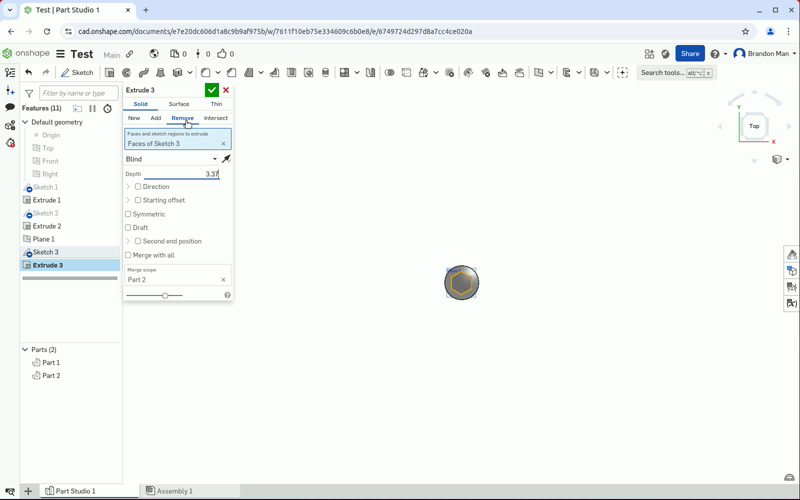
key(tab, 6)
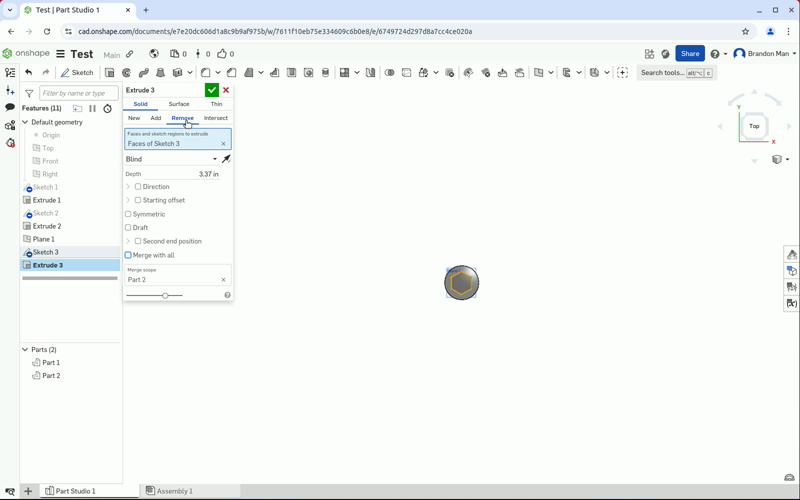
key(space)
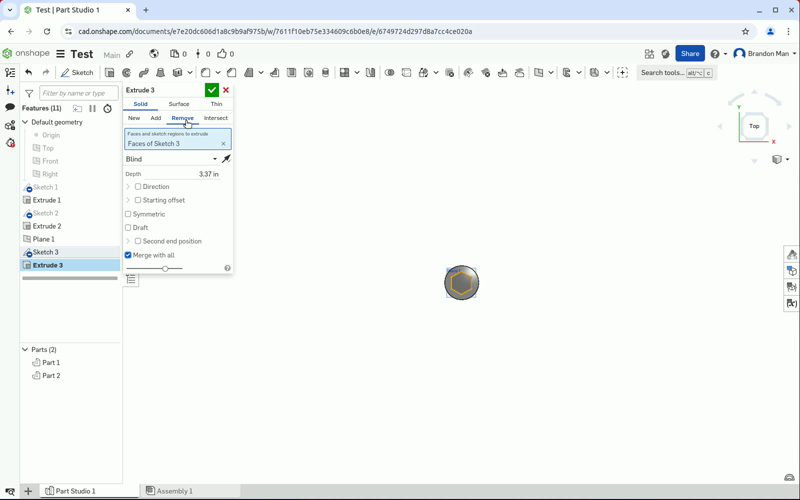
key(enter)
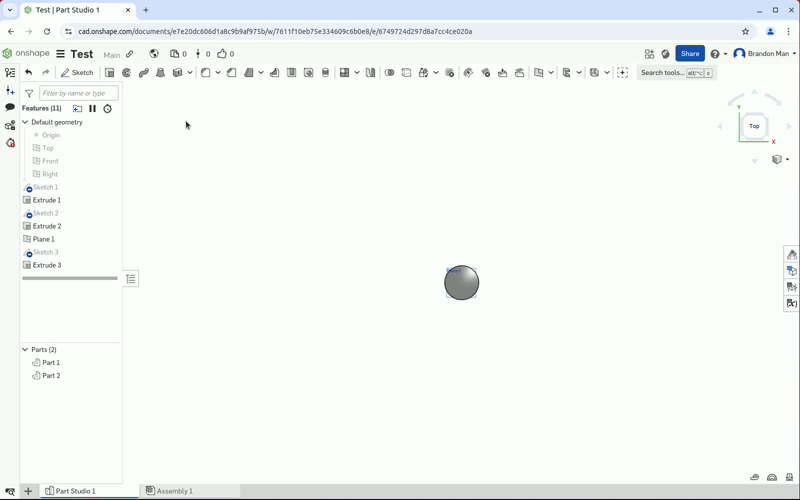
key(shift+h)
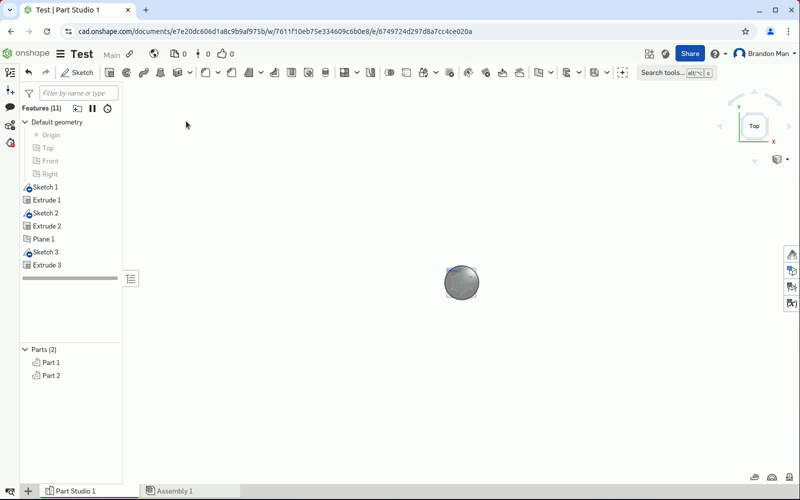
key(shift+h)
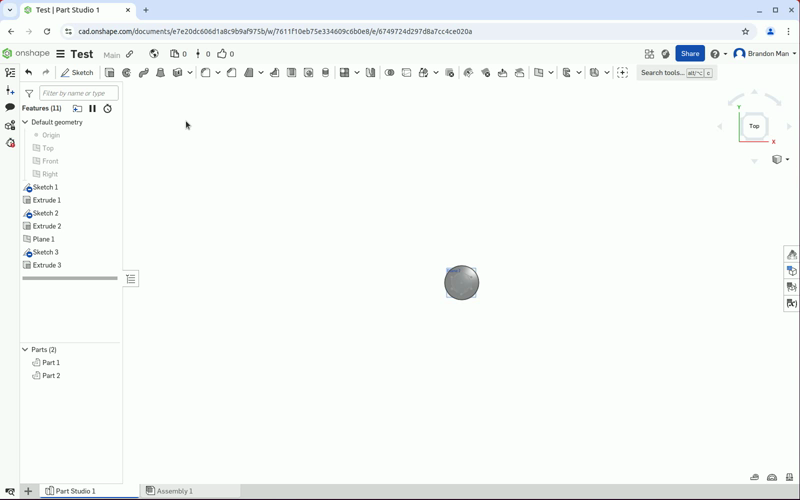
key(shift+7)
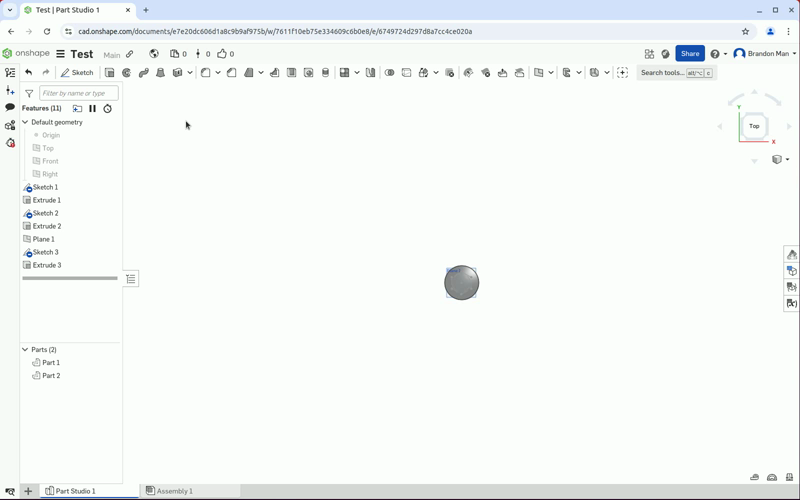
key(up, 3)
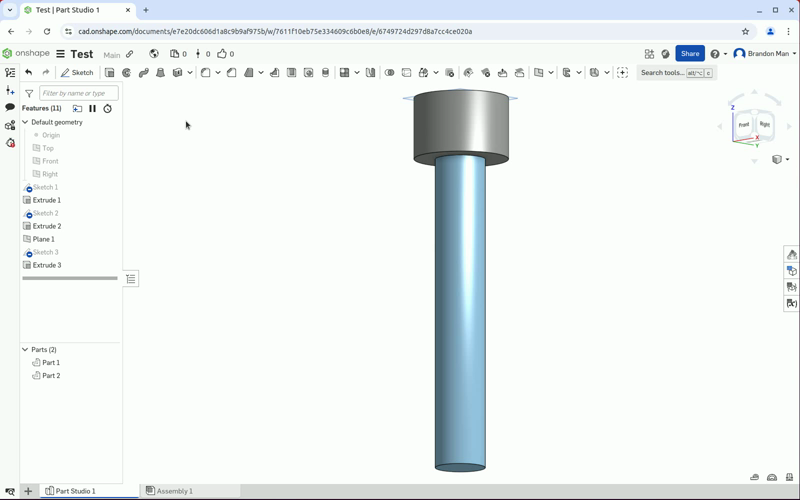
key(left, 3)
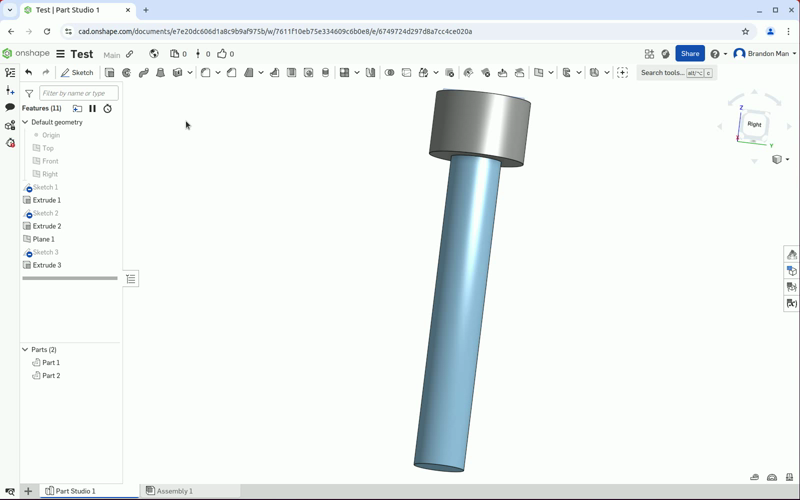
key(right, 3)
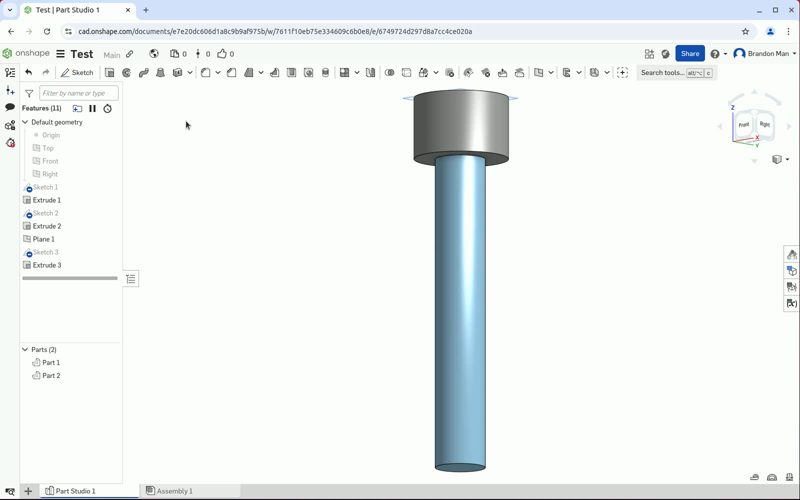
key(down, 3)
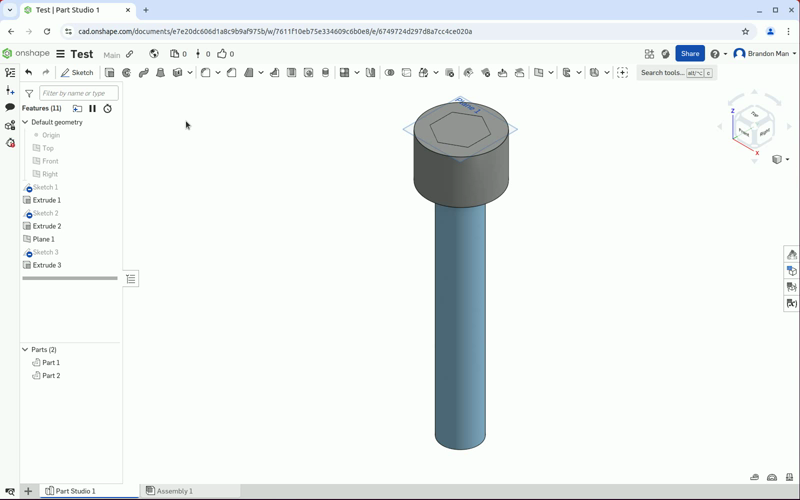
mouse_move(73, 189)
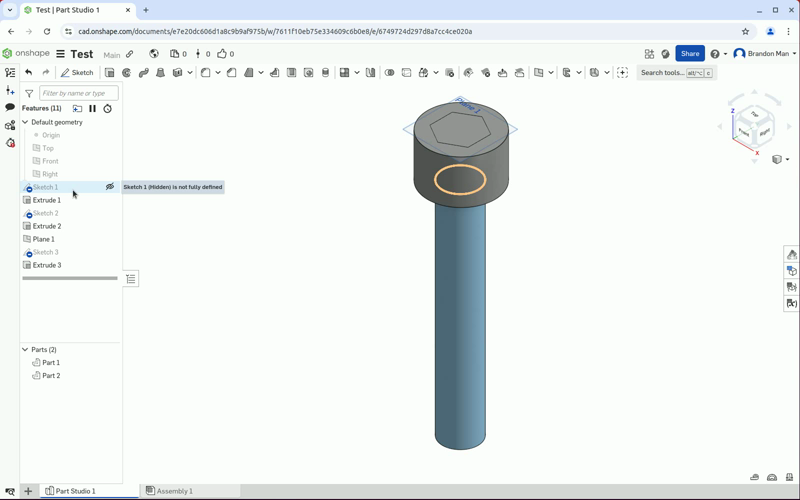
click(73, 189)